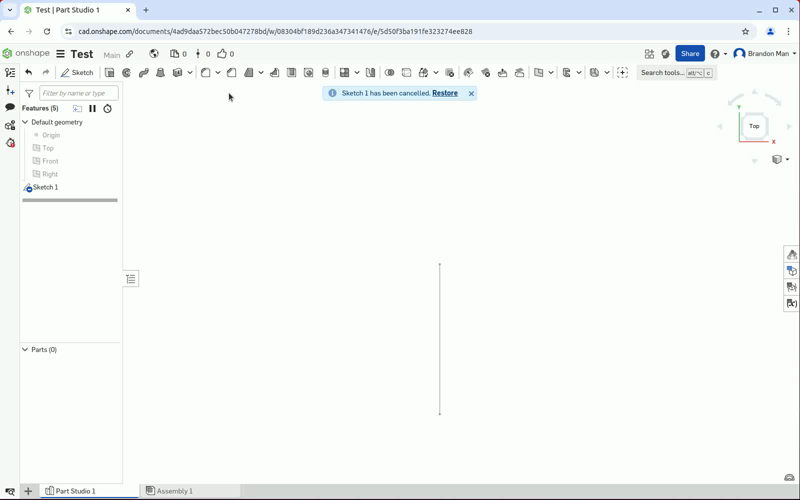
key(shift+h)
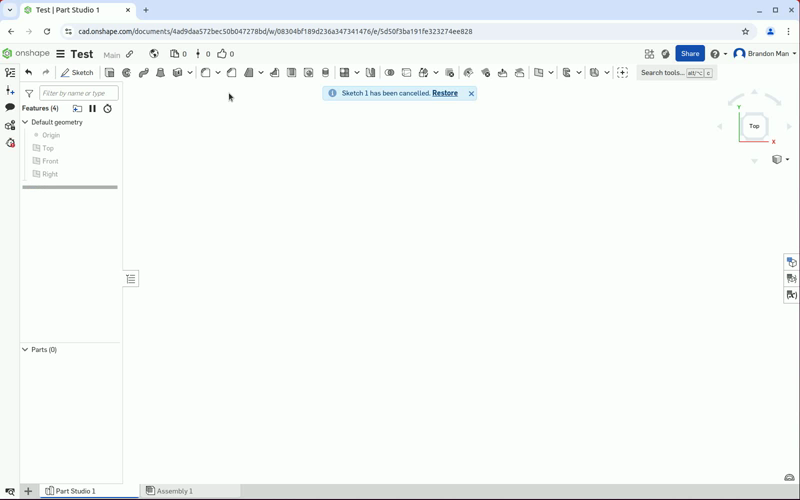
mouse_move(73, 352)
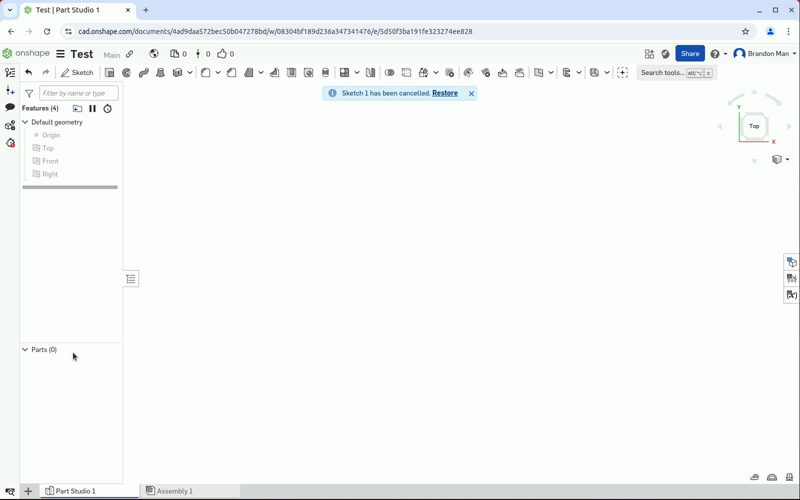
key(y)
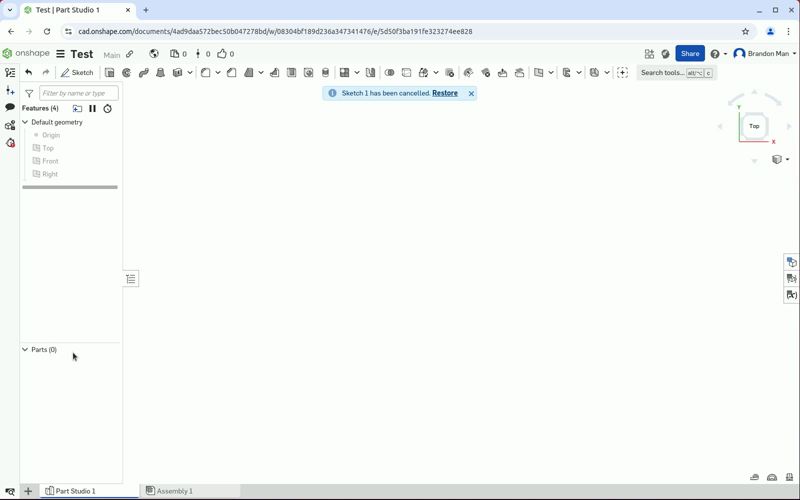
key(shift+p)
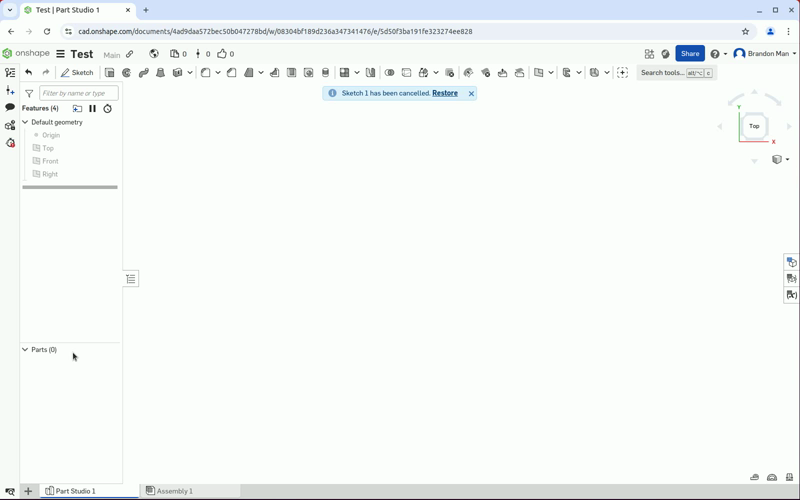
key(space)
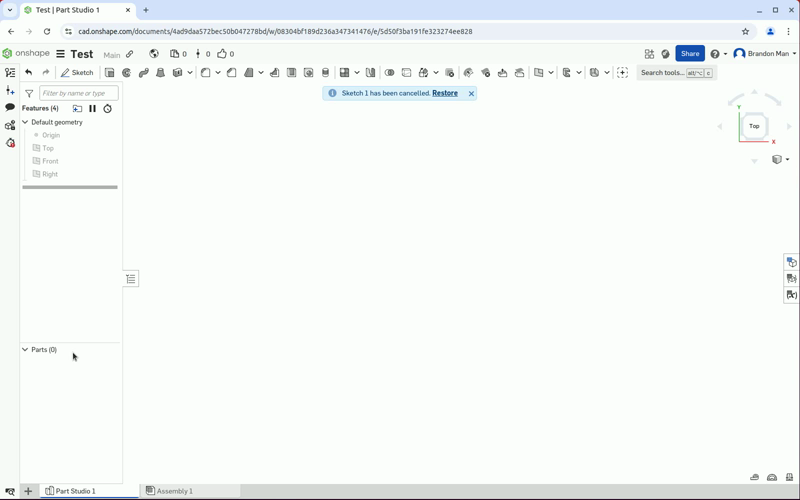
key_down(shift)
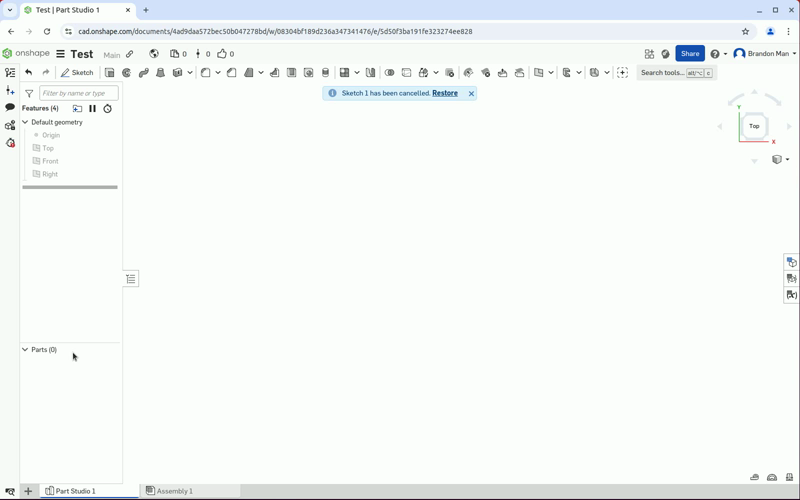
key(up)
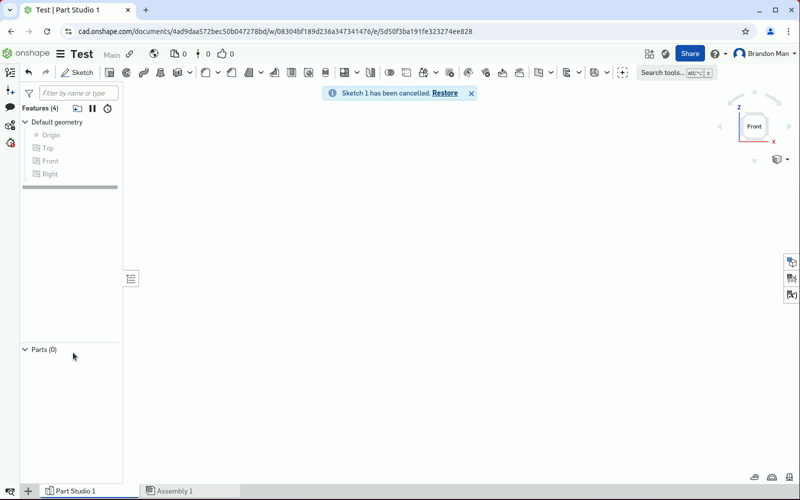
key_up(shift)
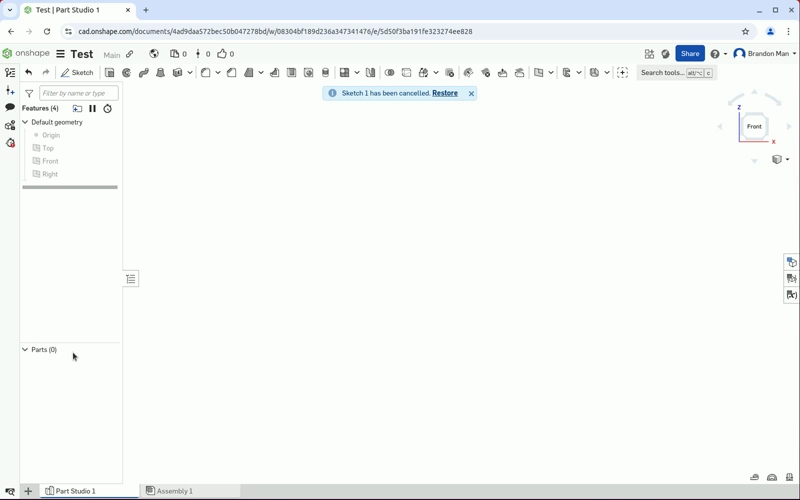
mouse_move(73, 352)
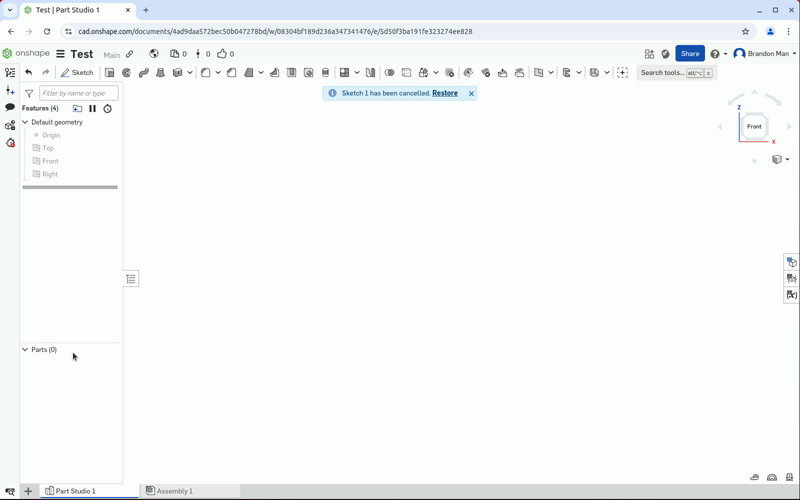
key(shift+y)
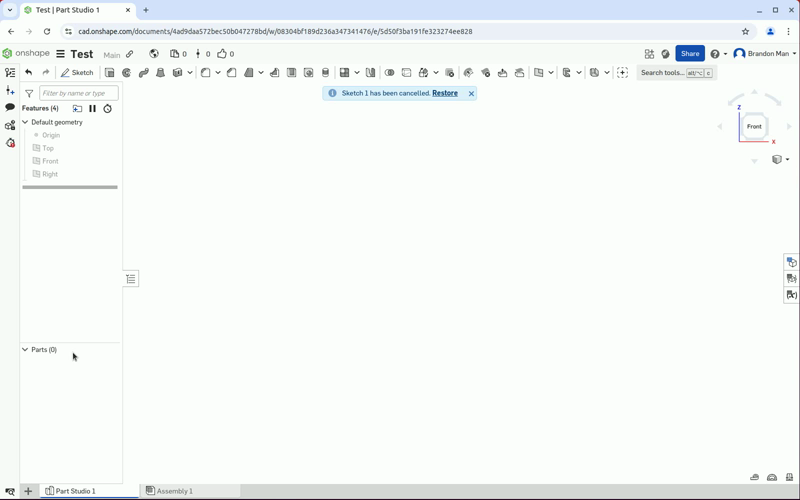
key(shift+s)
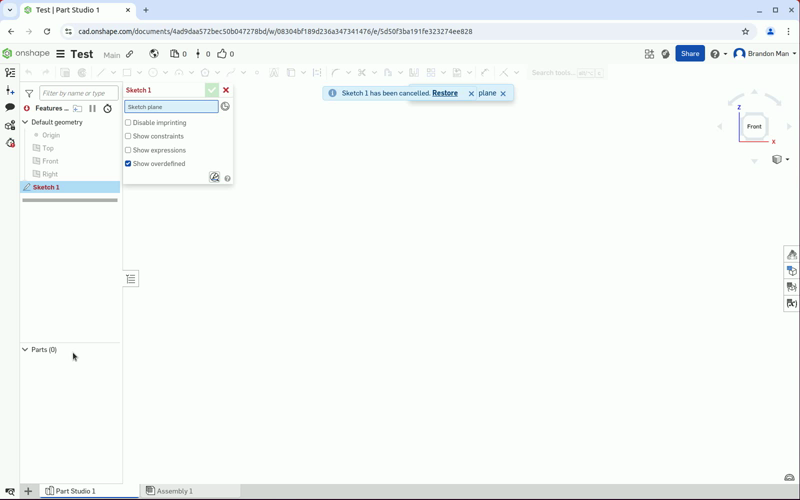
mouse_move(73, 163)
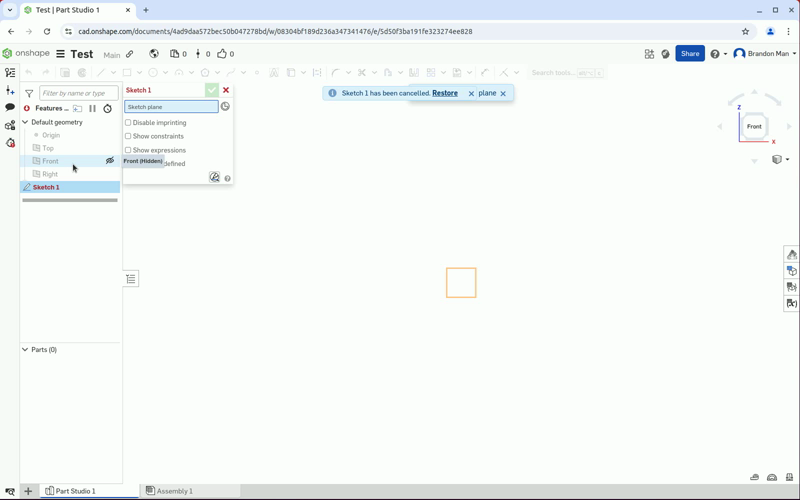
click(73, 163)
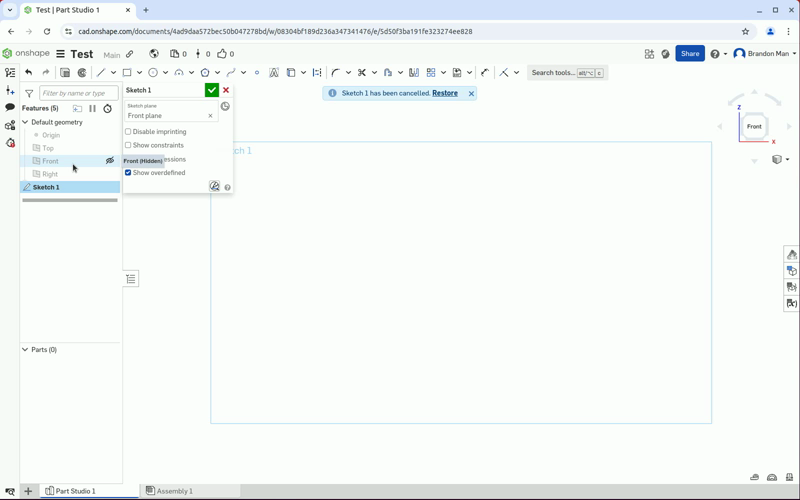
mouse_move(73, 352)
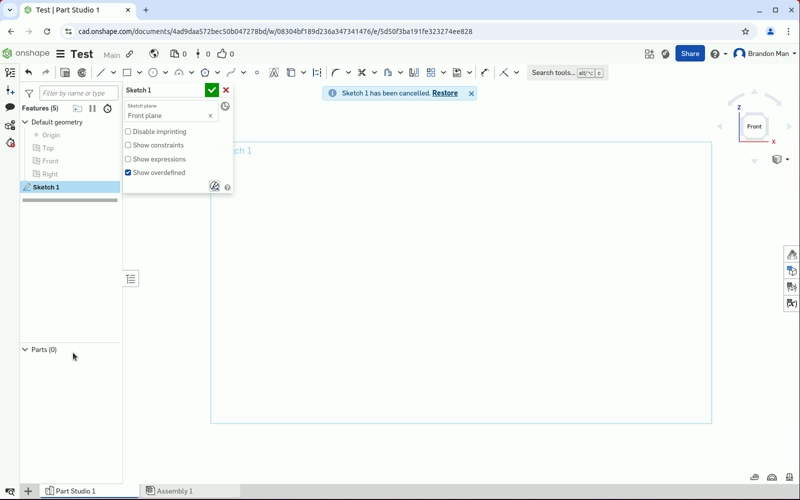
key(y)
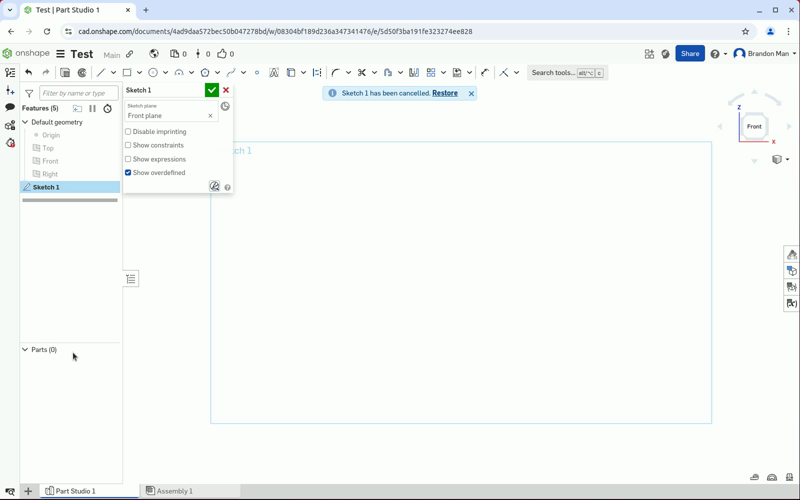
key(c)
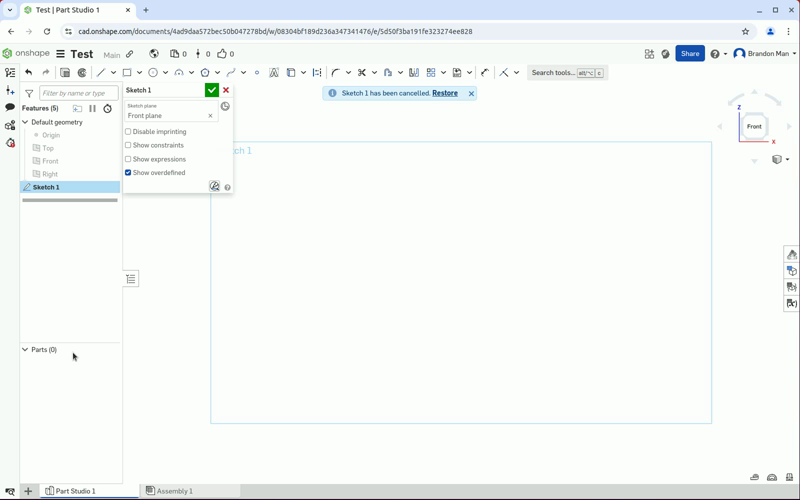
key_down(shift)
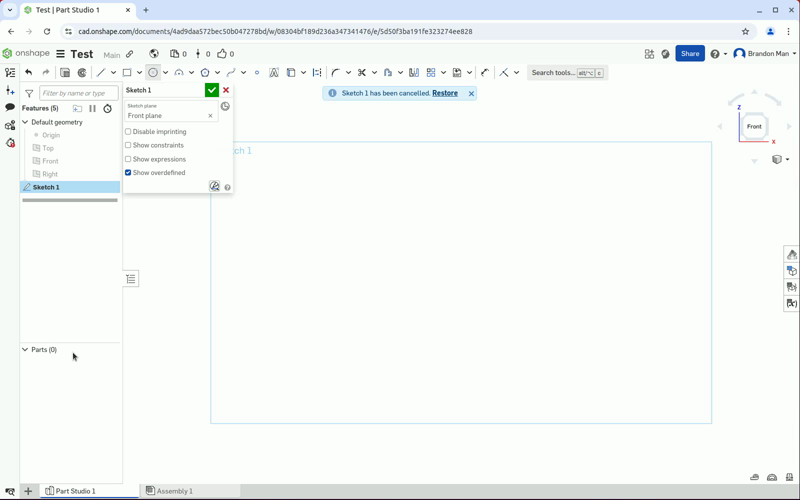
mouse_move(461, 226)
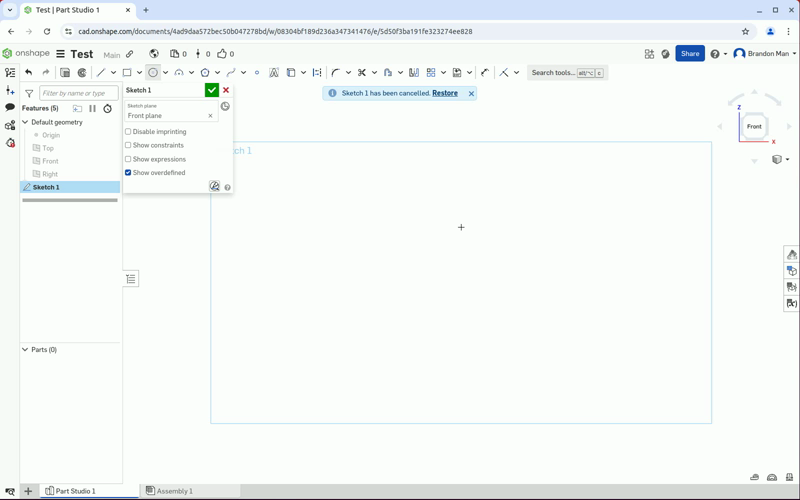
click(461, 226)
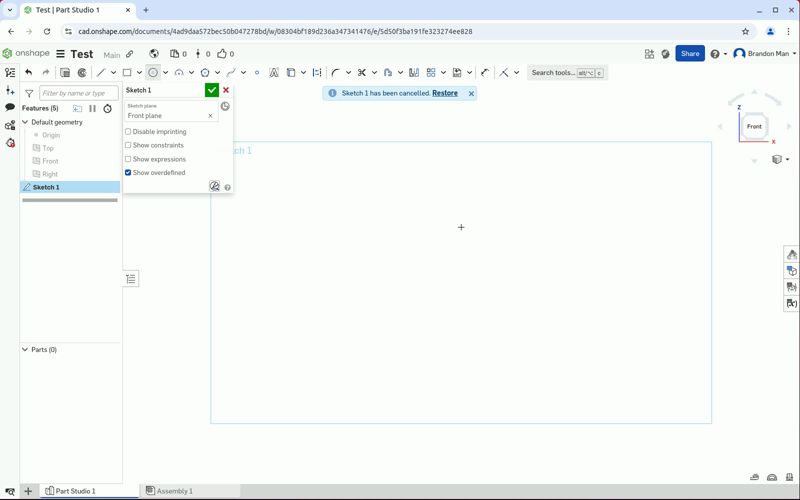
key_up(shift)
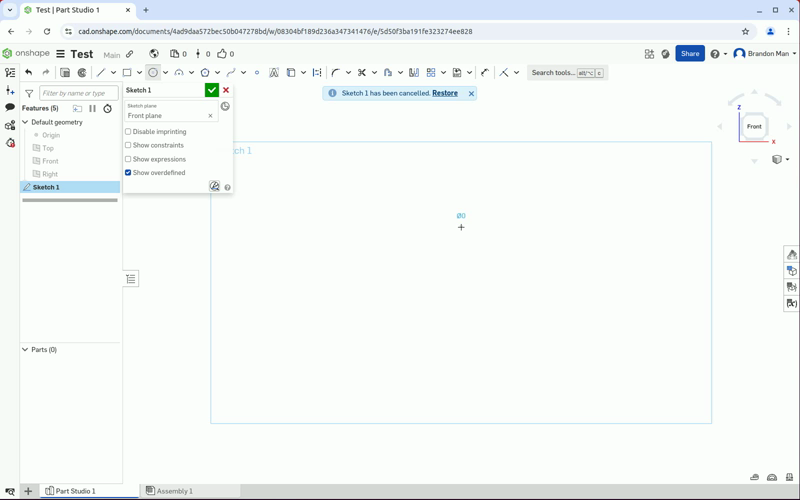
mouse_move(517, 226)
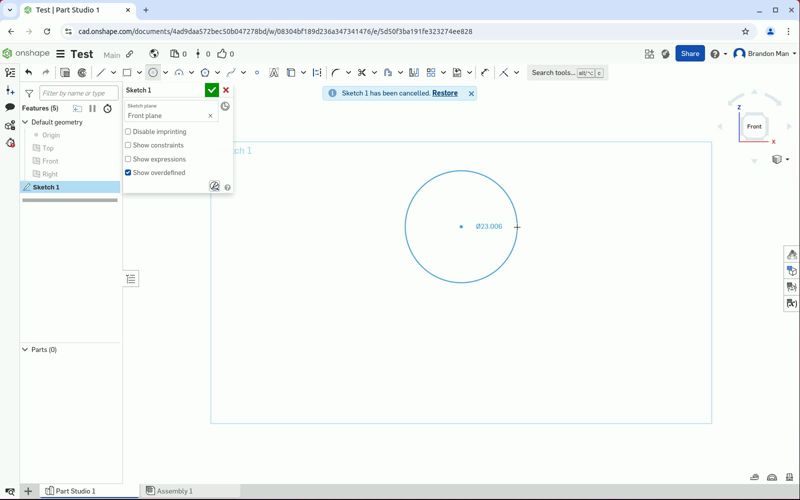
click(517, 226)
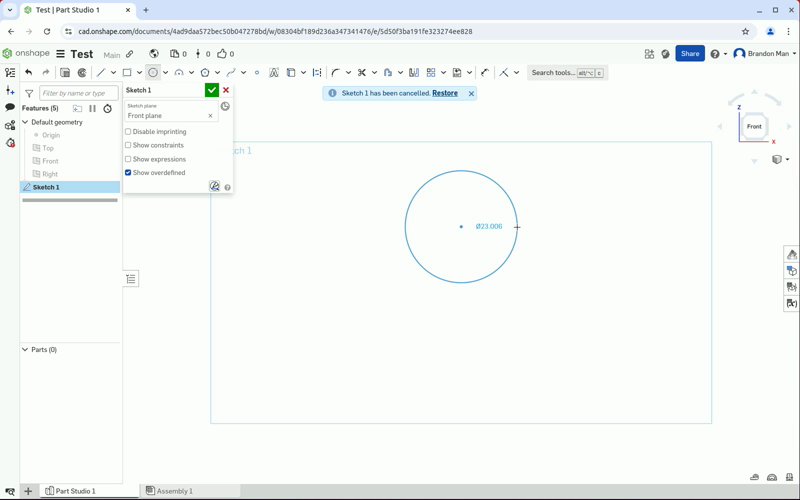
key(esc)
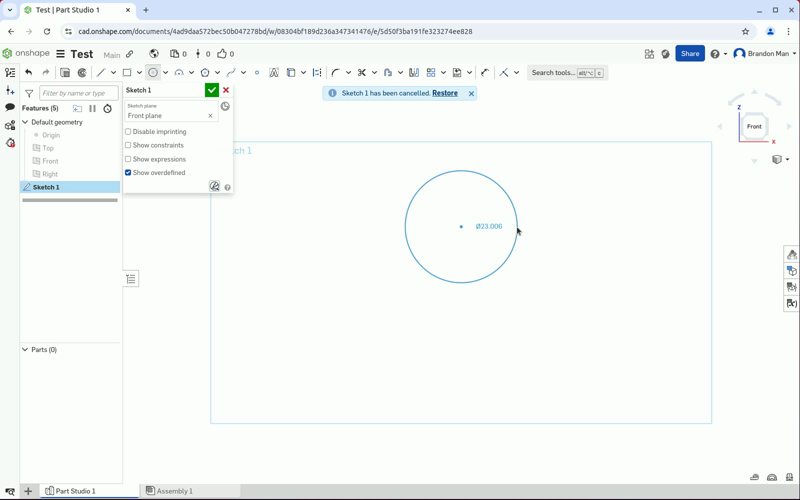
key(c)
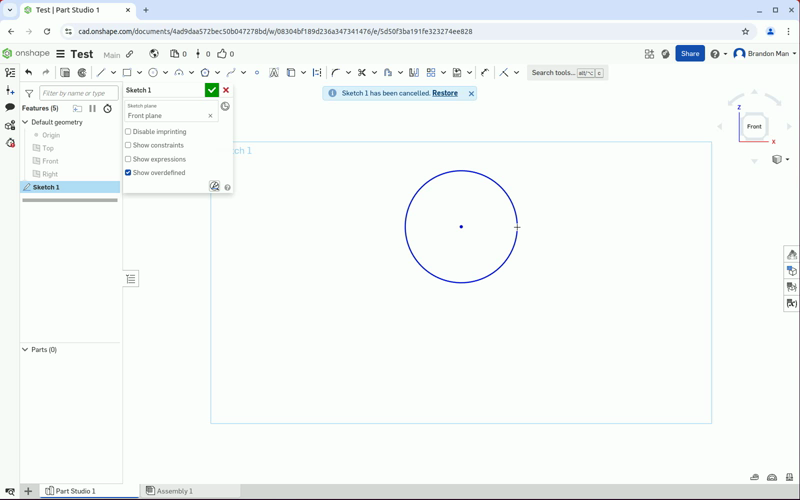
key_down(shift)
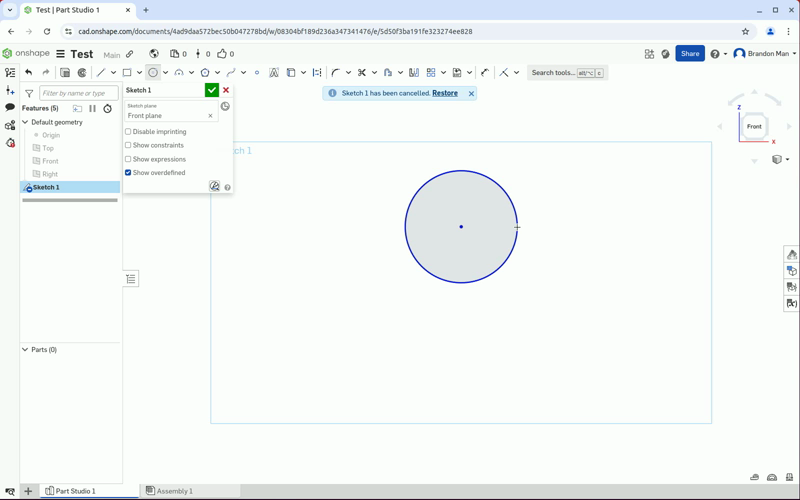
mouse_move(461, 226)
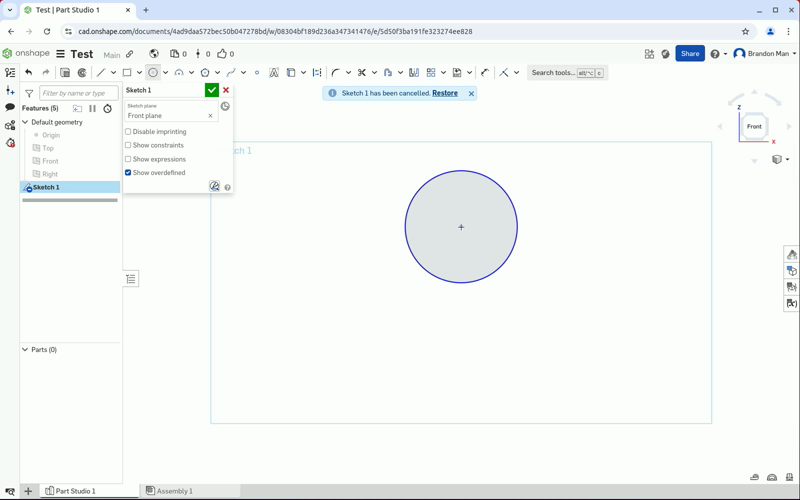
click(461, 226)
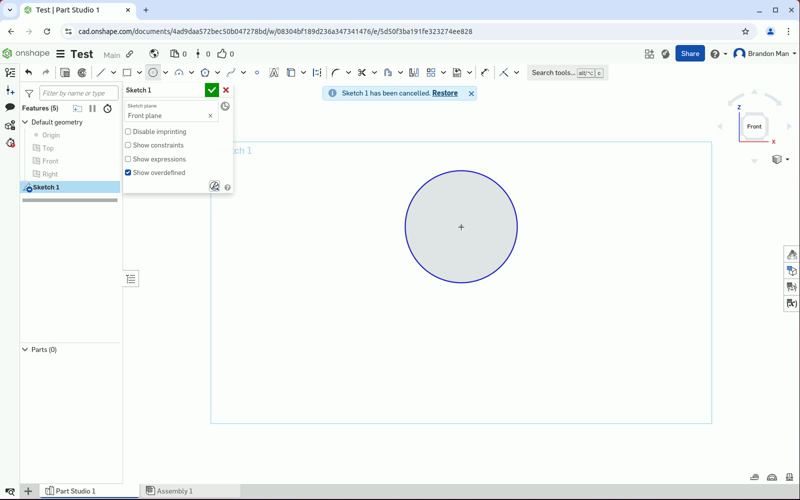
key_up(shift)
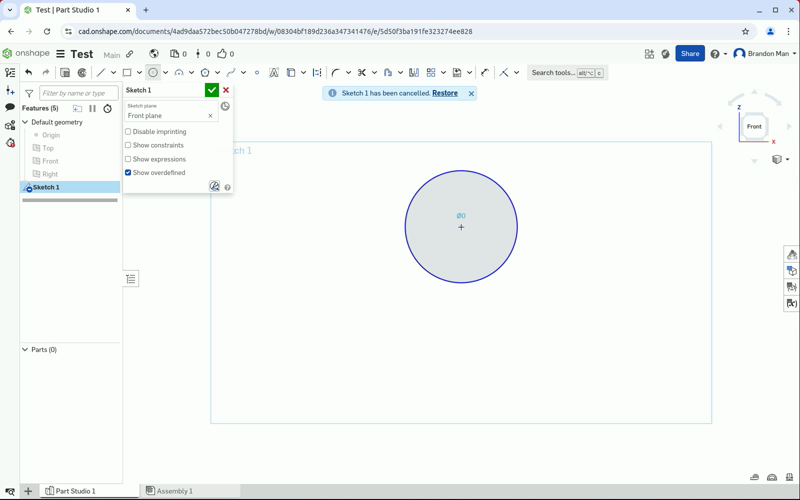
mouse_move(516, 226)
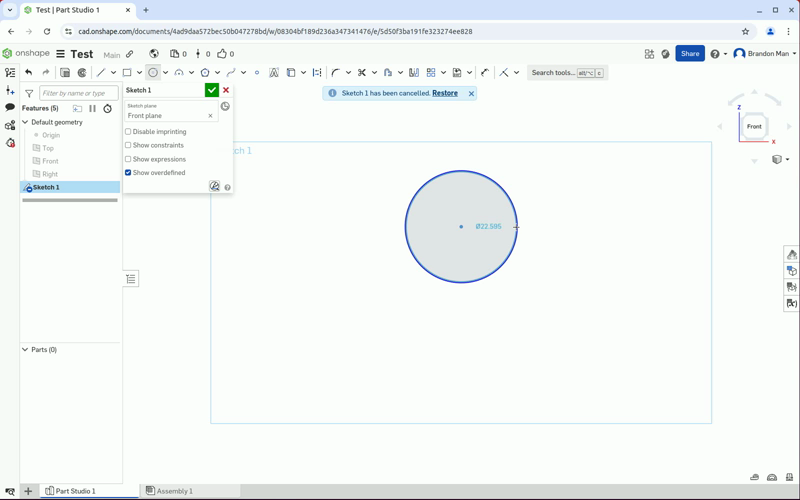
scroll(6)
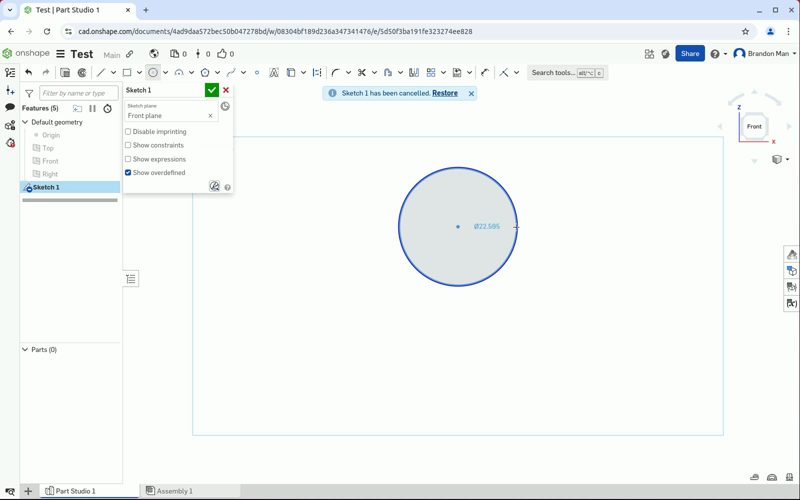
scroll(6)
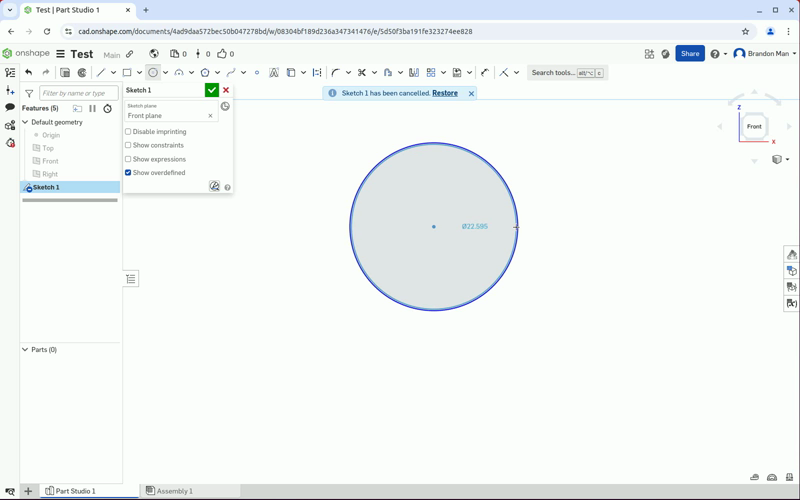
scroll(6)
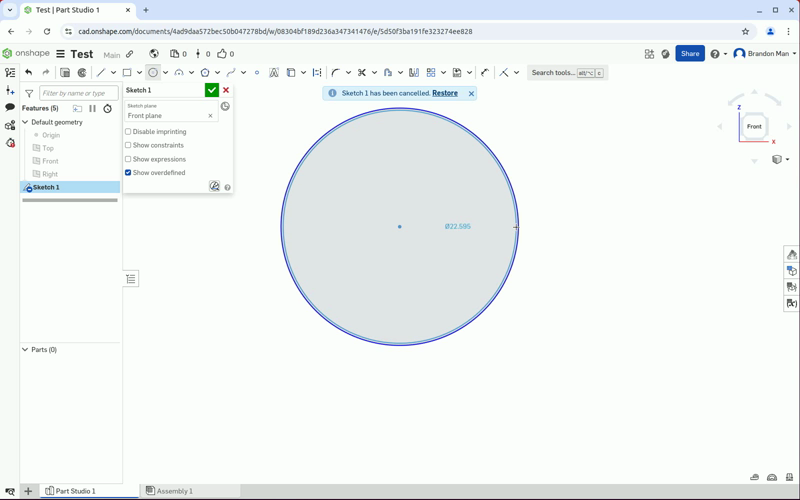
scroll(6)
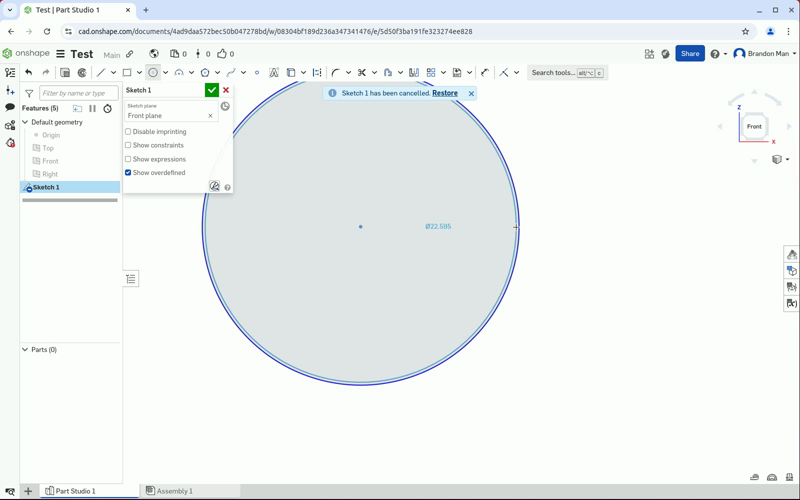
scroll(6)
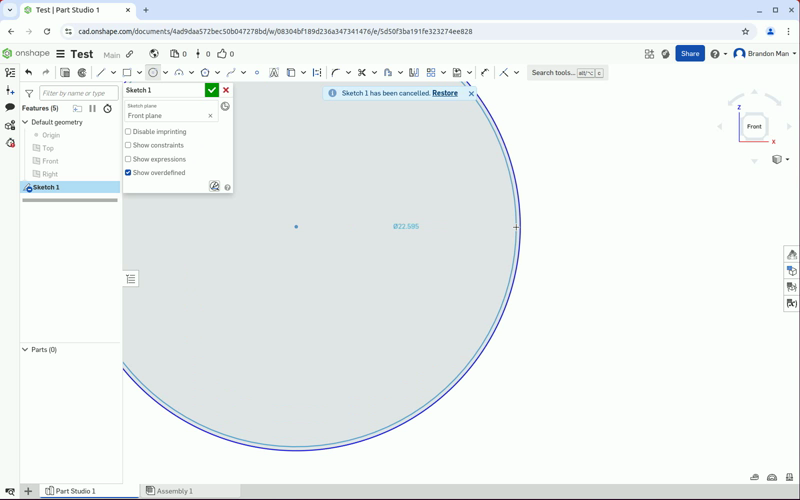
scroll(6)
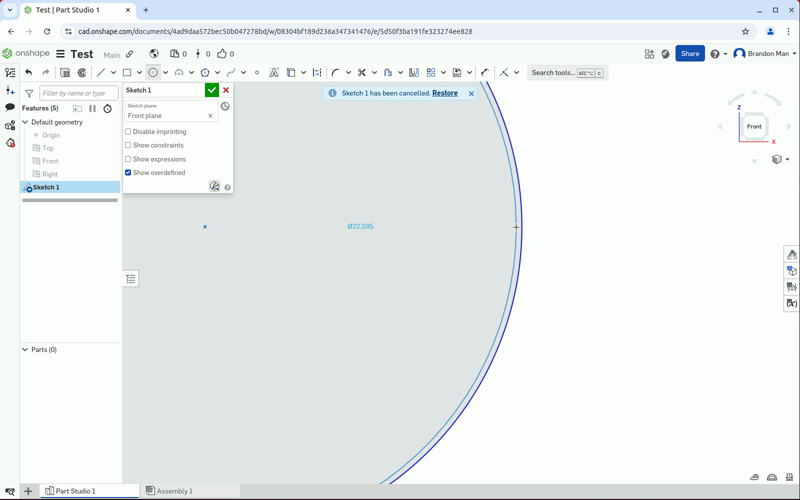
scroll(6)
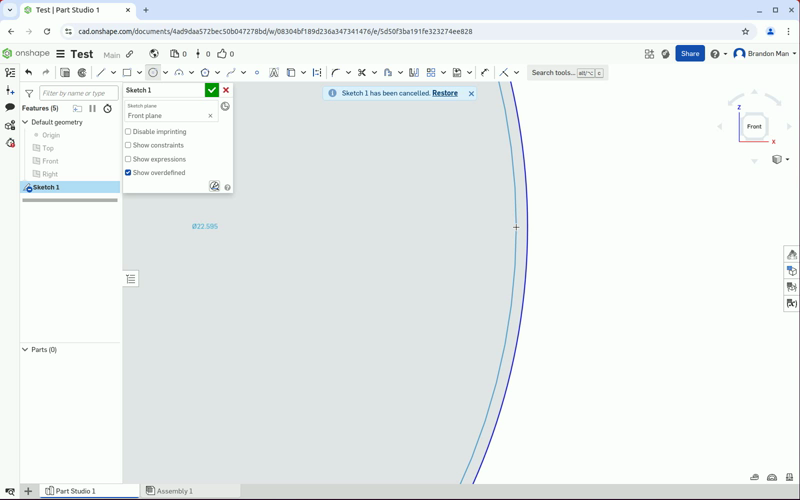
click(516, 226)
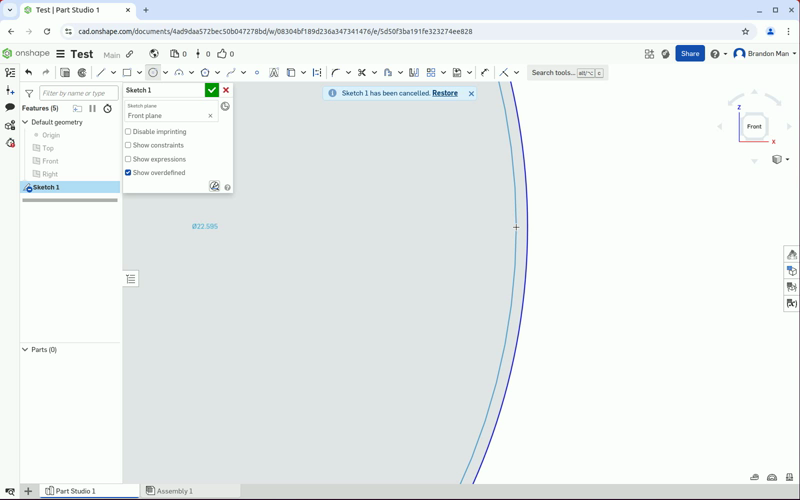
scroll(-6)
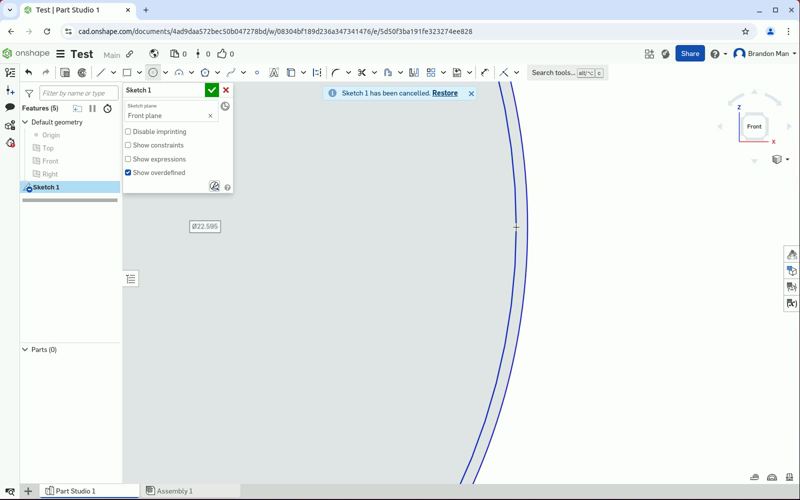
scroll(-6)
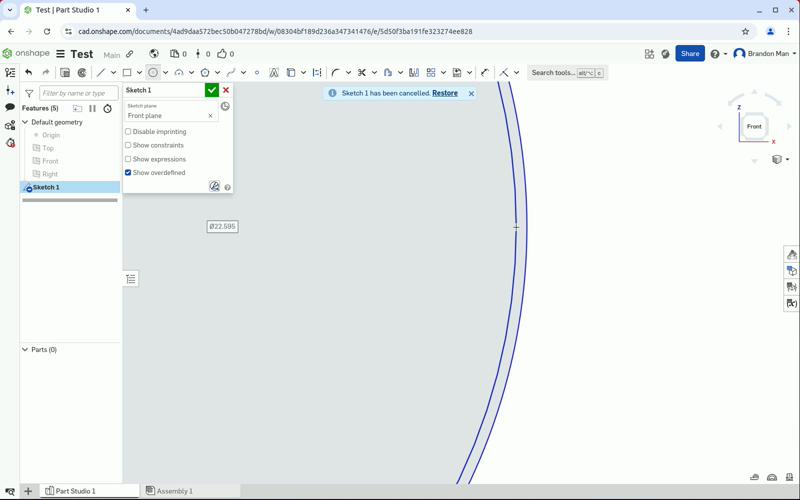
scroll(-6)
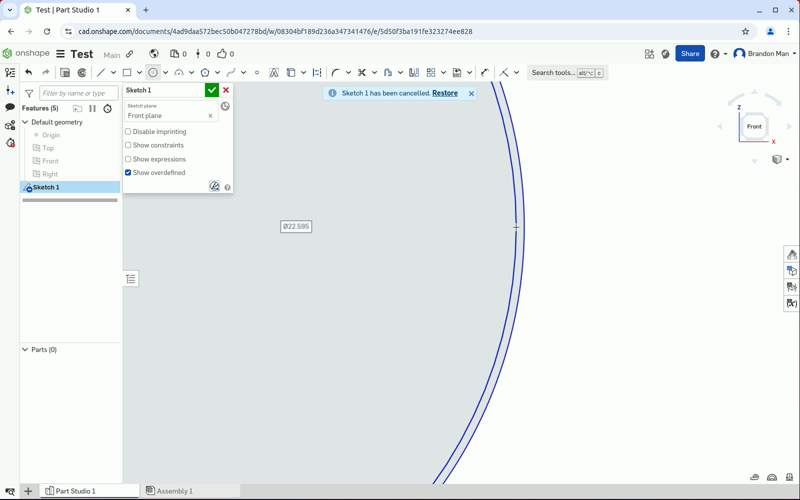
scroll(-6)
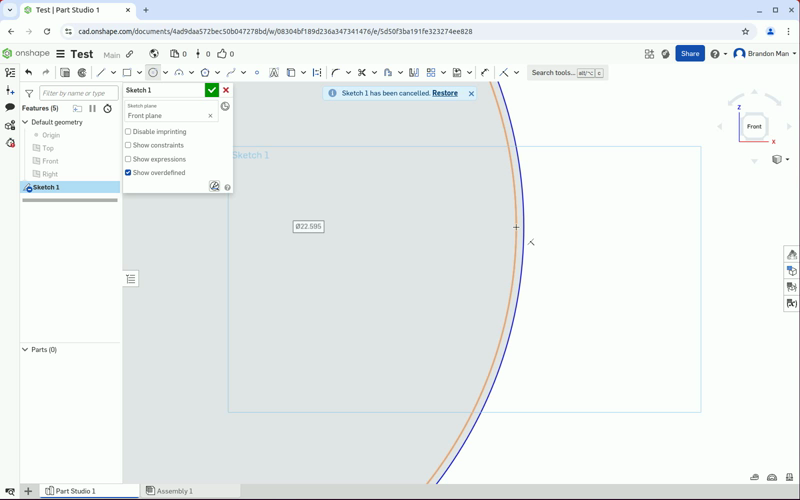
scroll(-6)
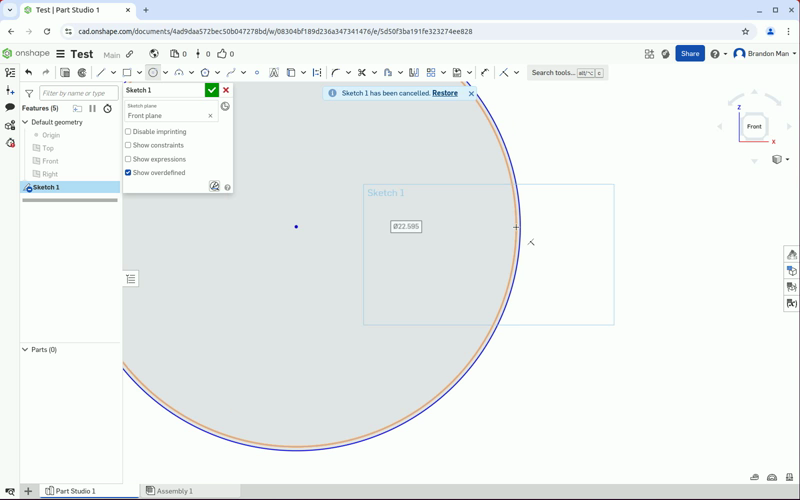
scroll(-6)
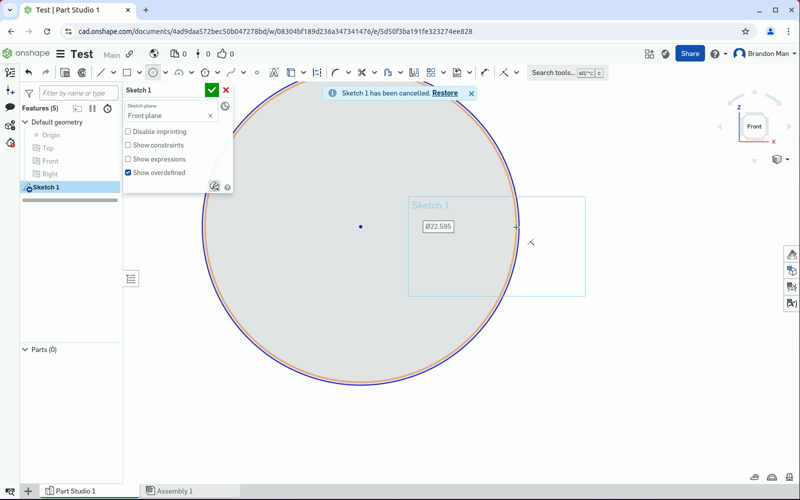
scroll(-6)
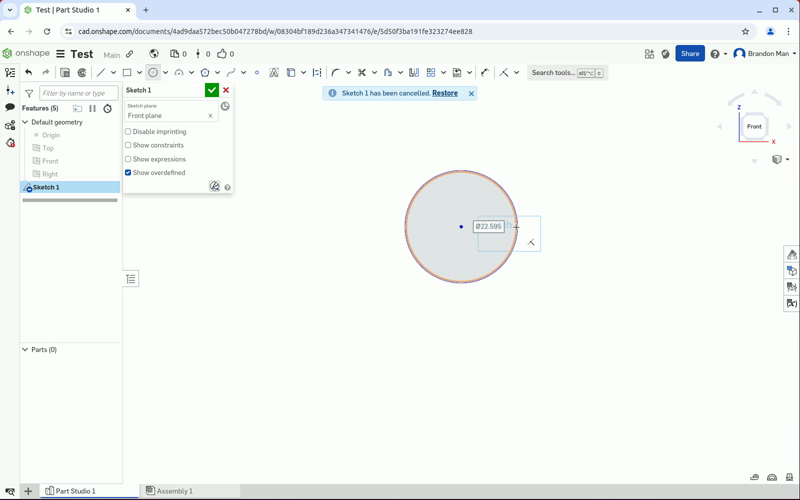
key(esc)
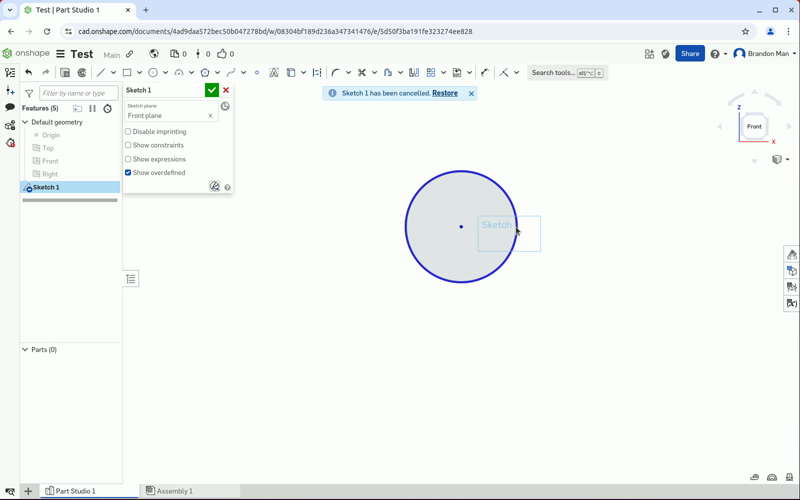
mouse_move(422, 265)
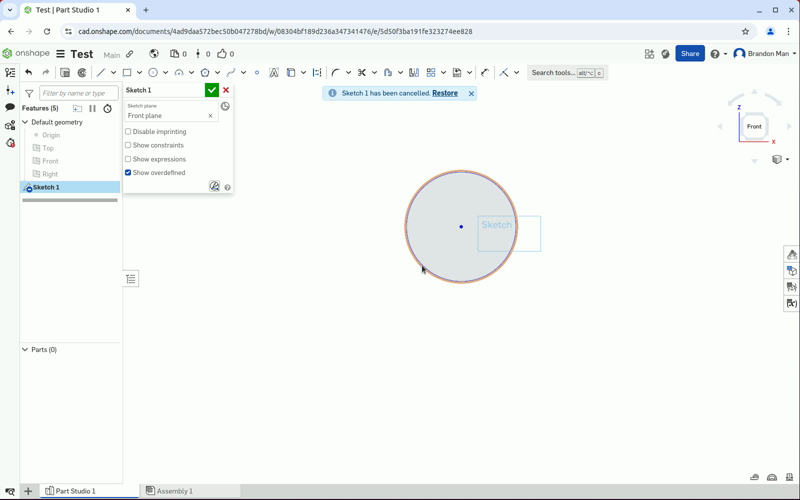
scroll(6)
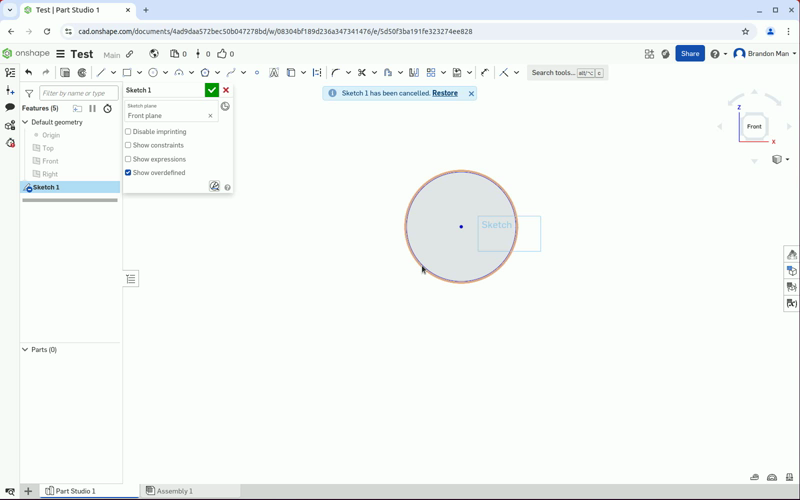
scroll(6)
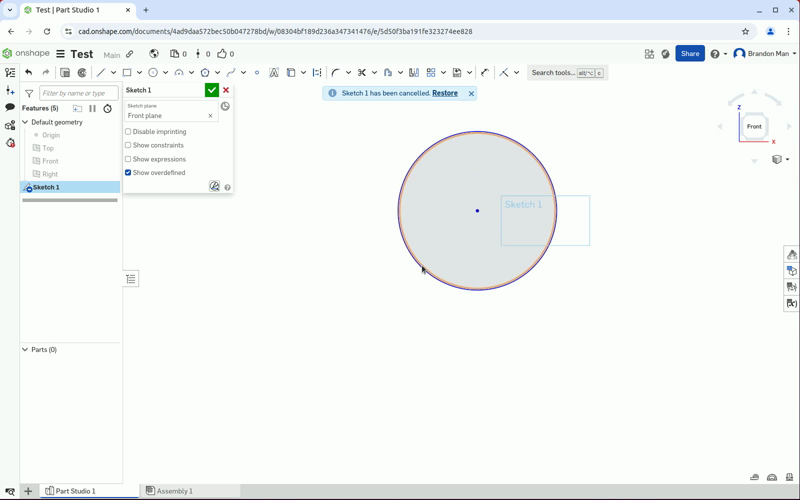
scroll(6)
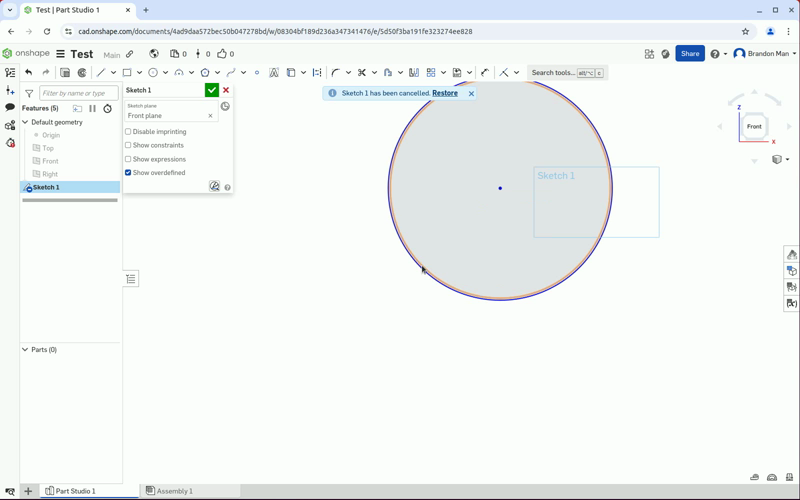
scroll(6)
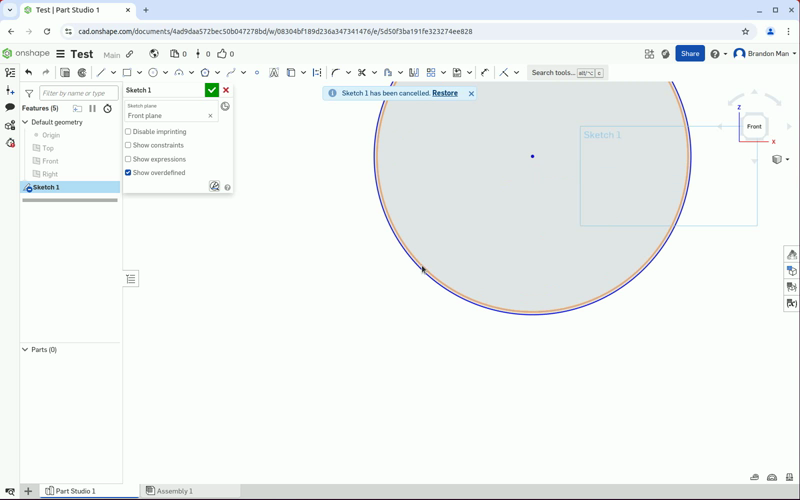
scroll(6)
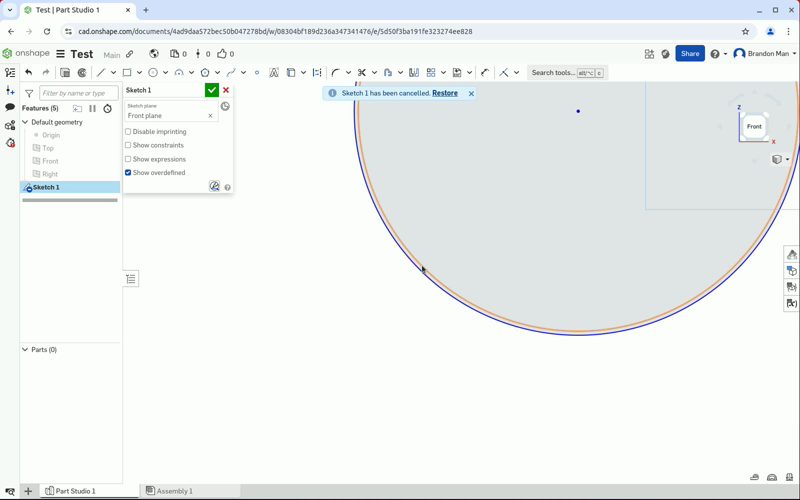
scroll(6)
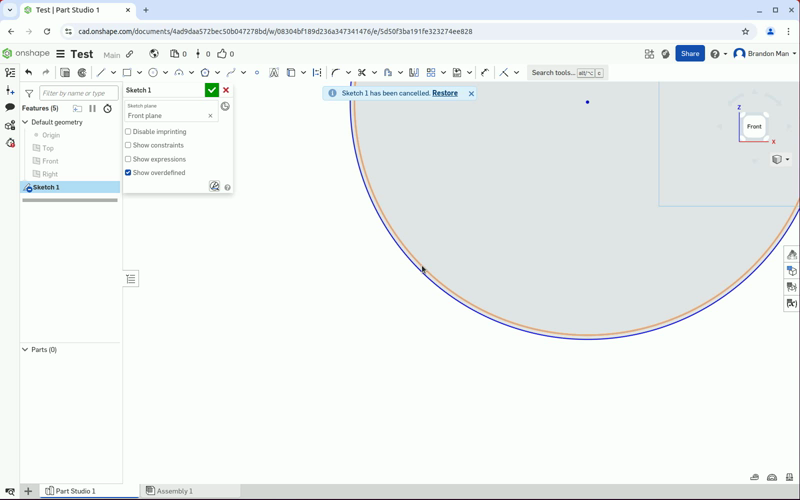
scroll(6)
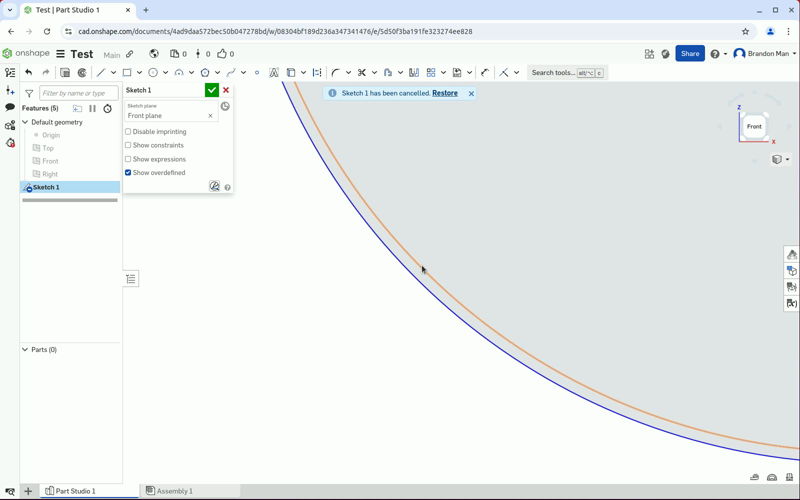
click(422, 265)
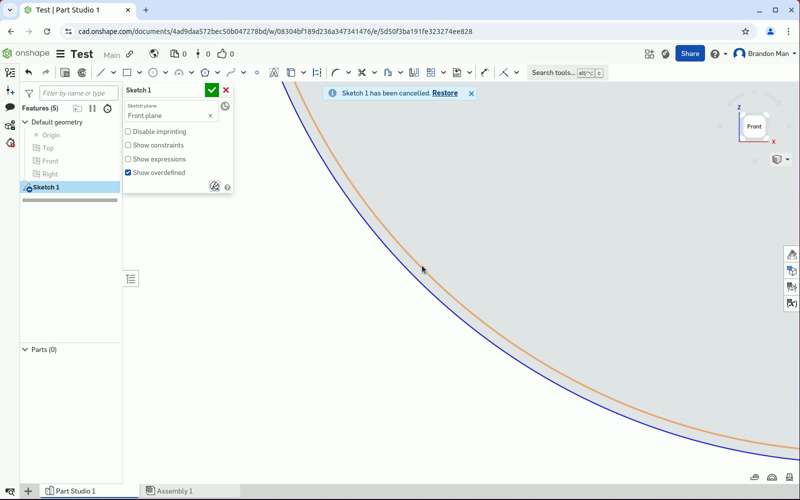
scroll(-6)
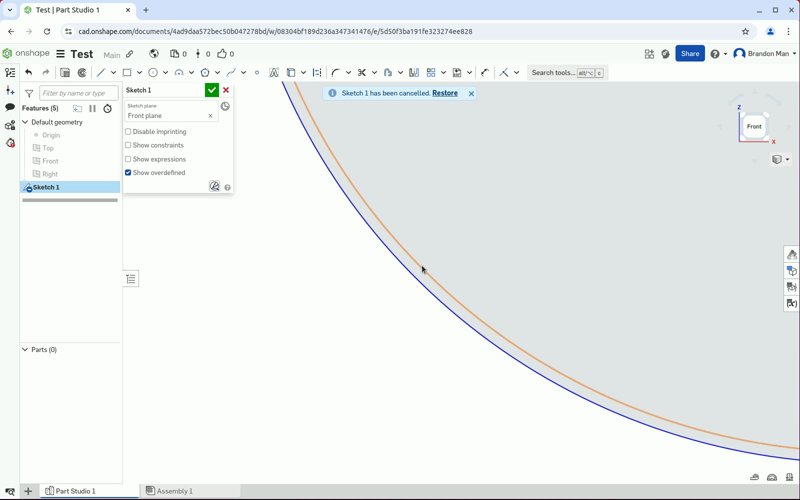
scroll(-6)
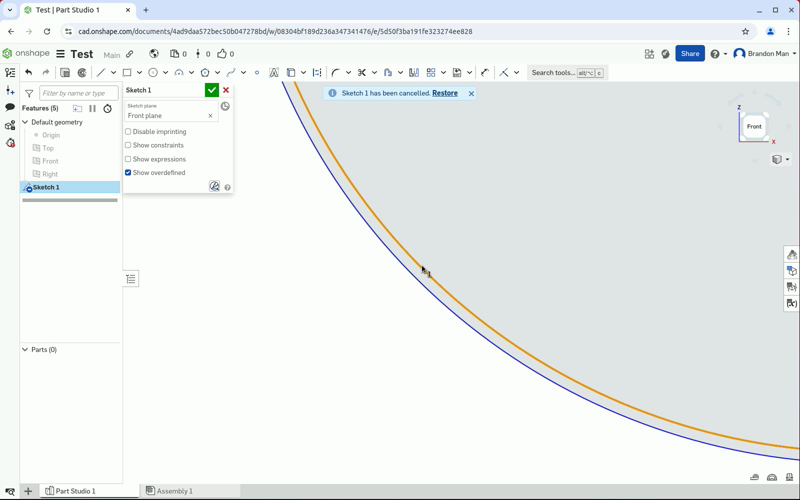
scroll(-6)
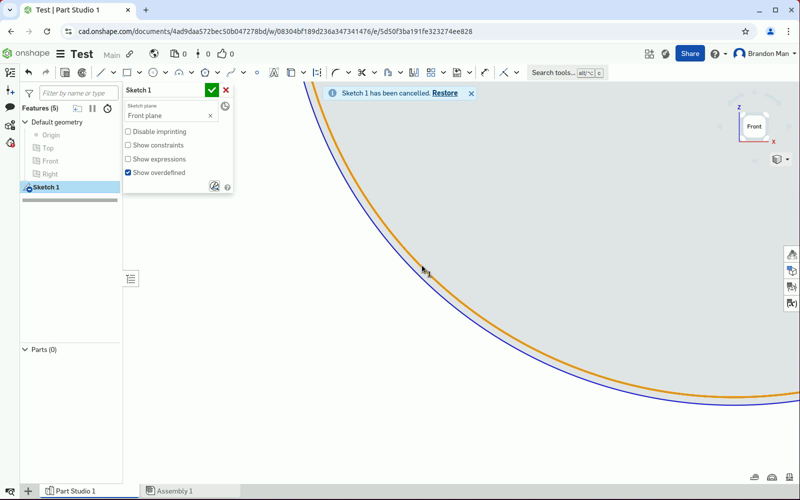
scroll(-6)
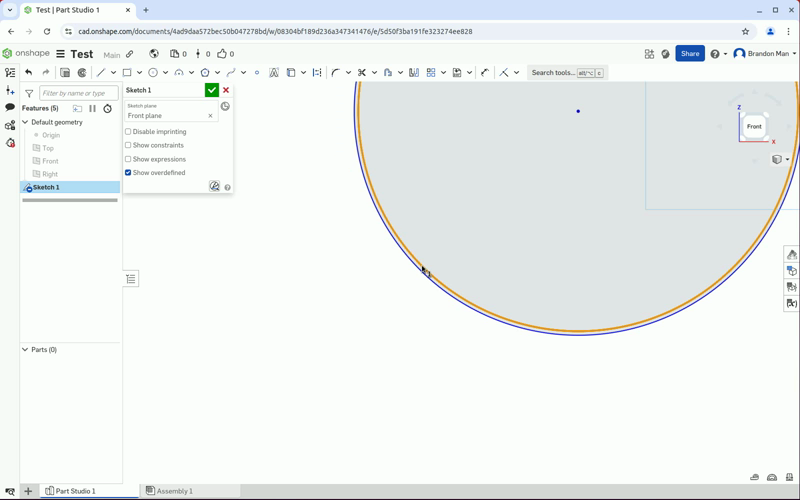
scroll(-6)
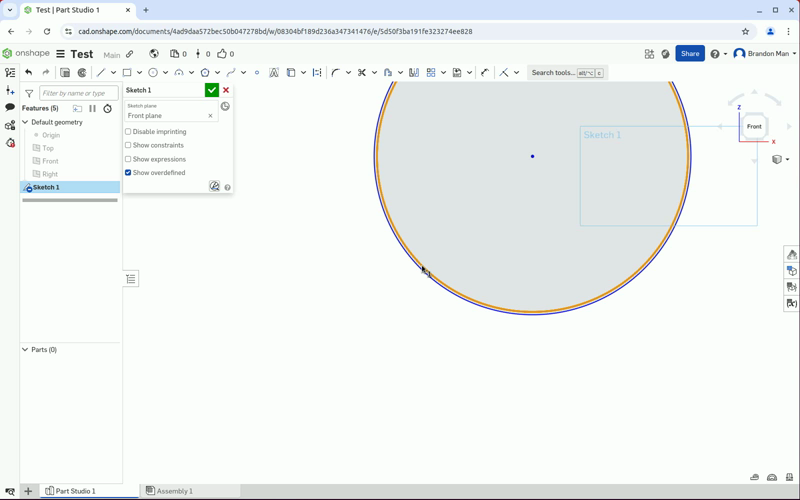
scroll(-6)
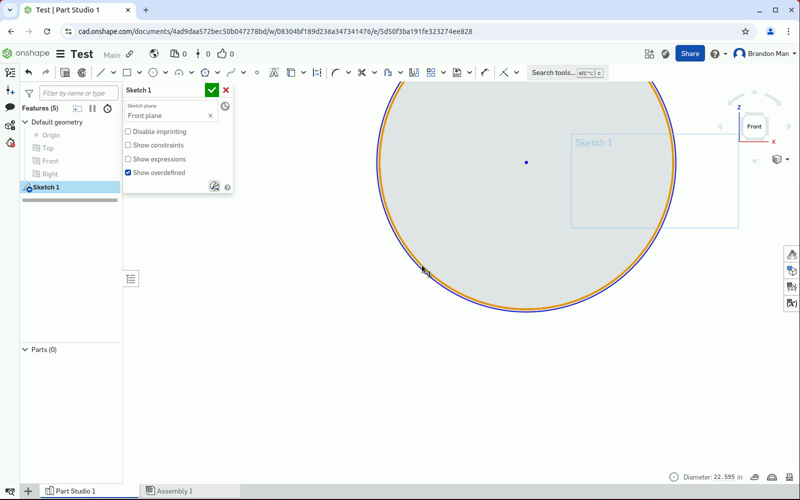
scroll(-6)
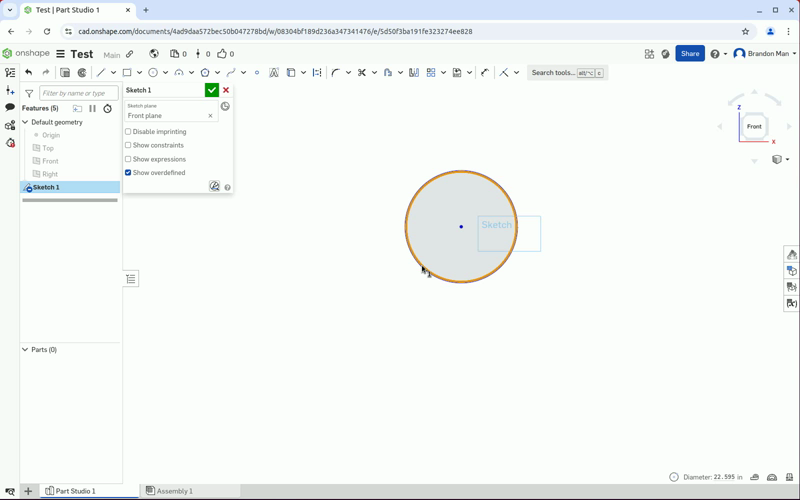
mouse_move(73, 352)
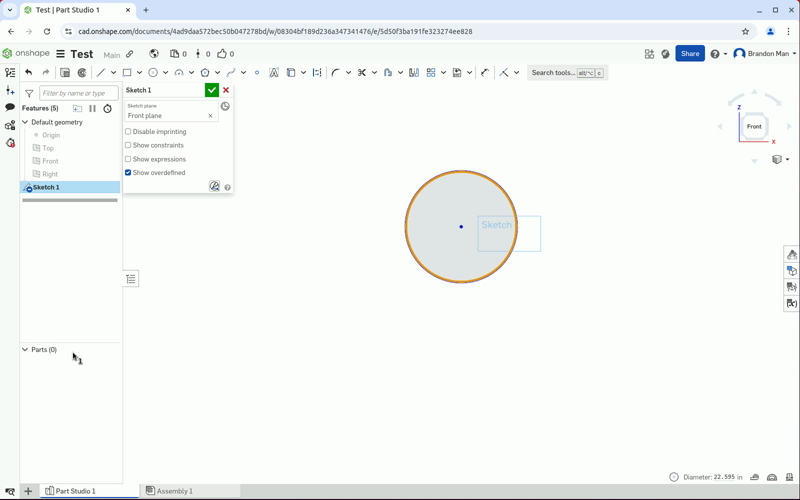
key(shift+y)
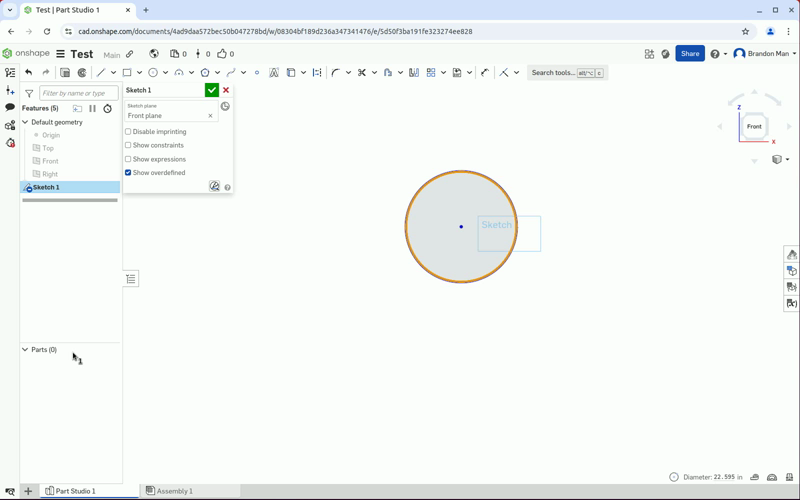
key(shift+e)
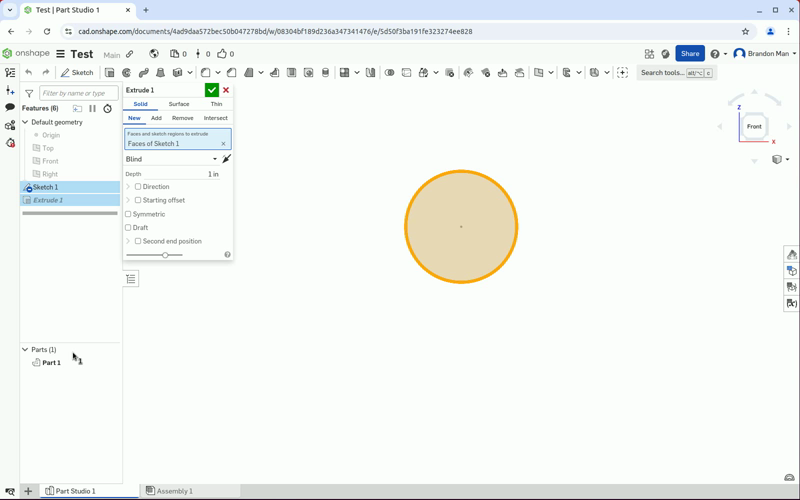
mouse_move(143, 106)
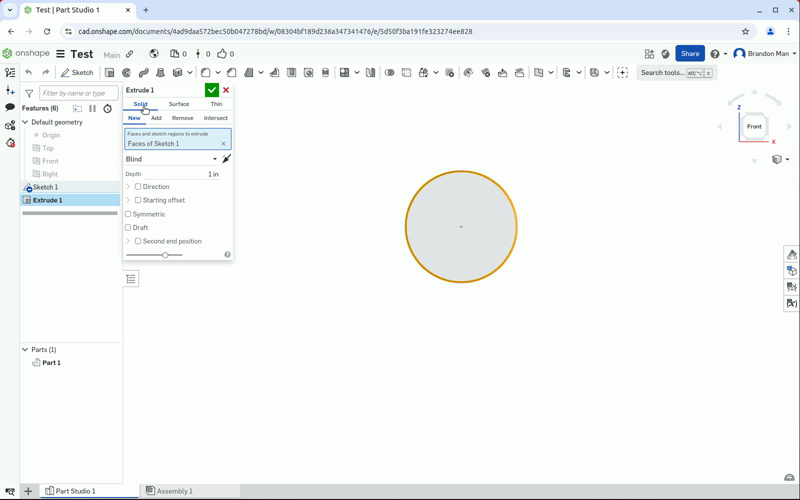
click(143, 106)
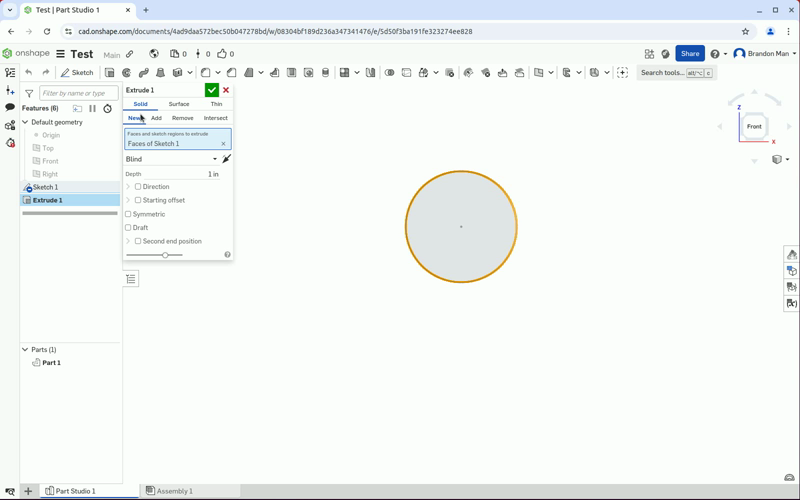
mouse_move(137, 120)
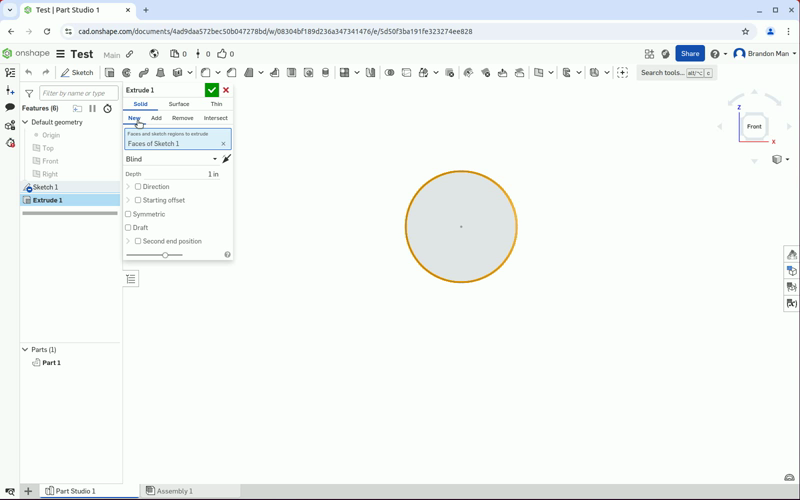
click(137, 120)
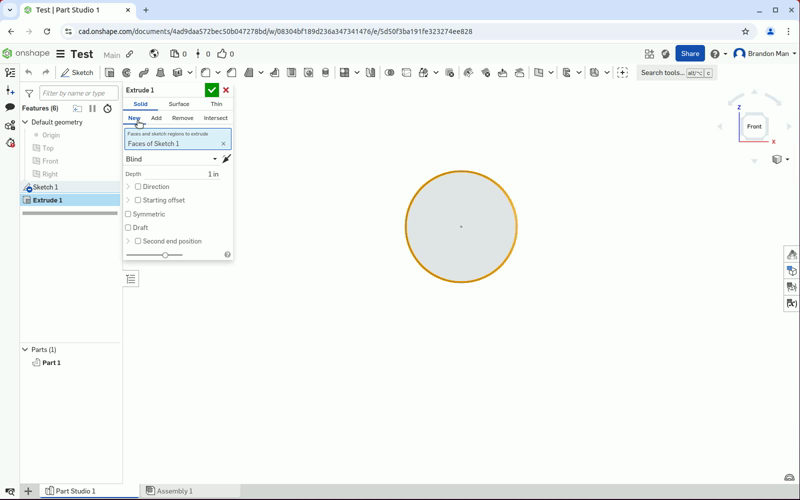
key(tab, 4)
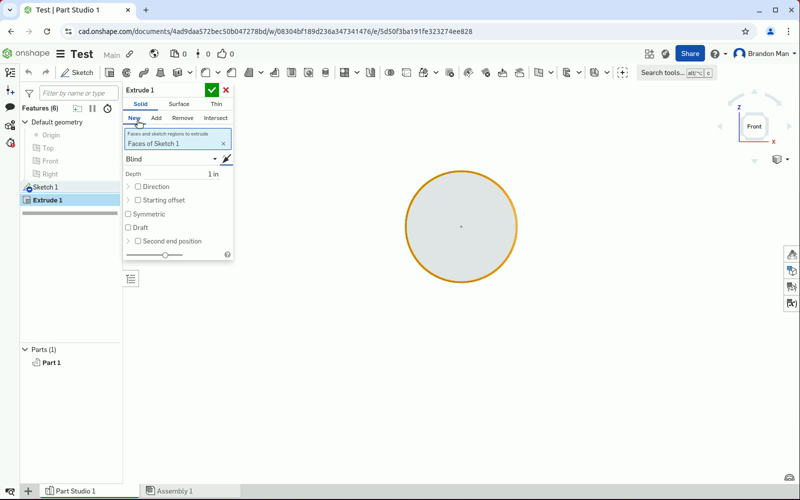
text(7.702)
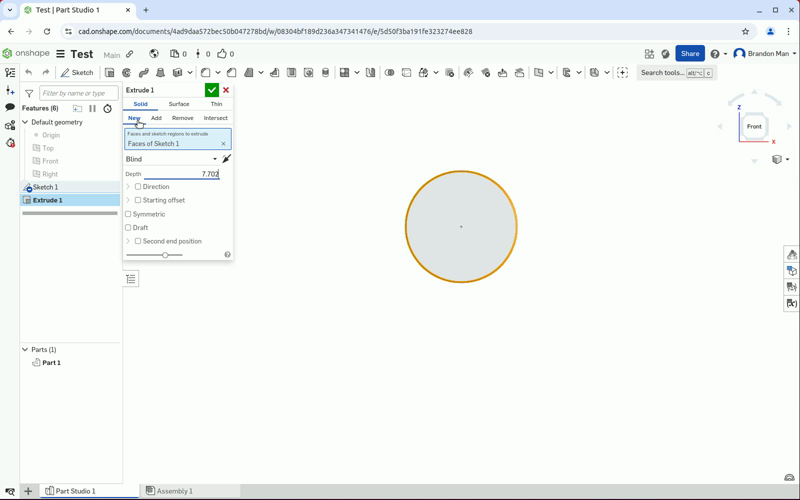
key(tab, 3)
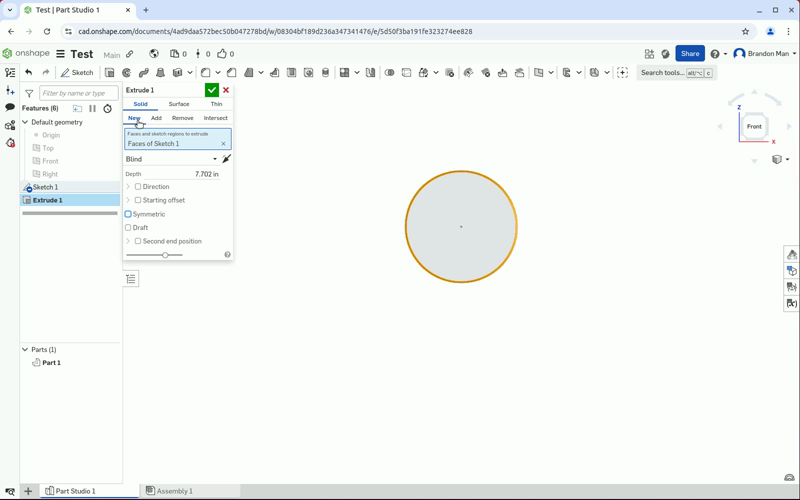
key(space)
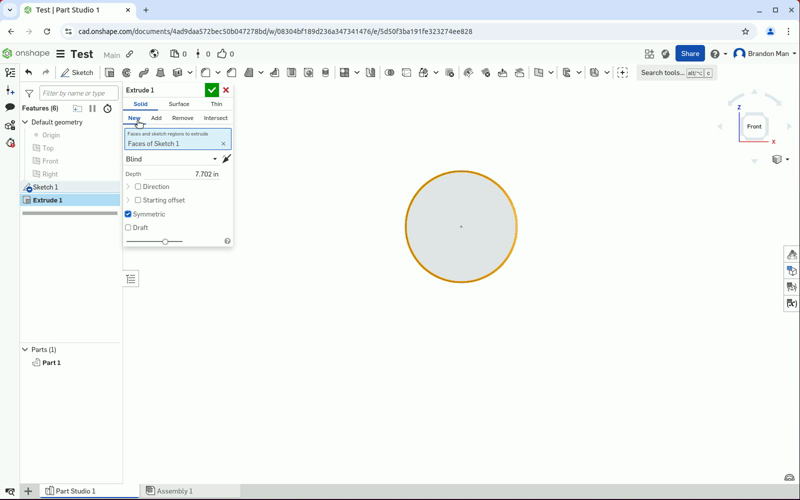
key(enter)
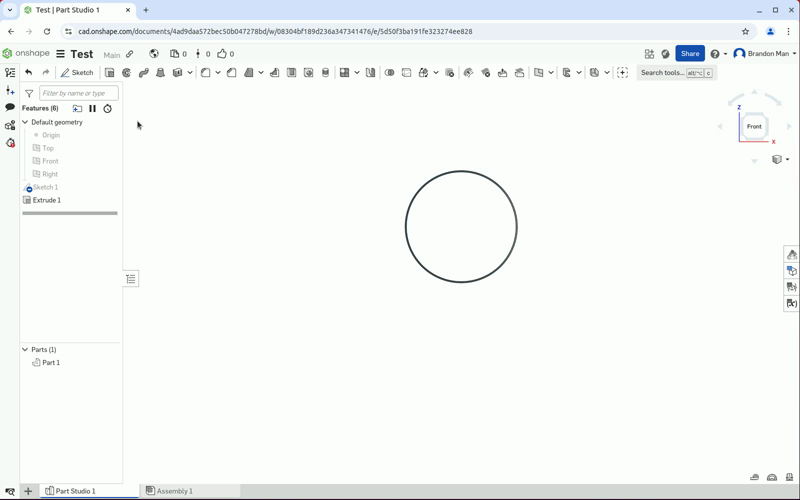
key(shift+h)
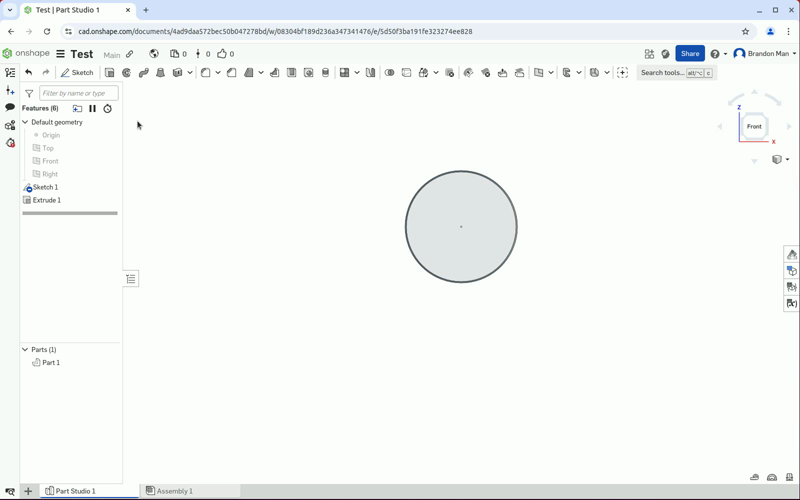
key(shift+h)
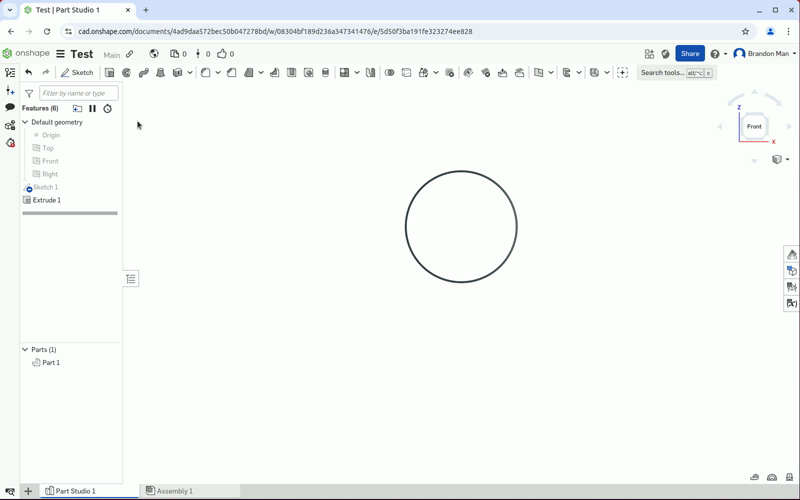
mouse_move(73, 189)
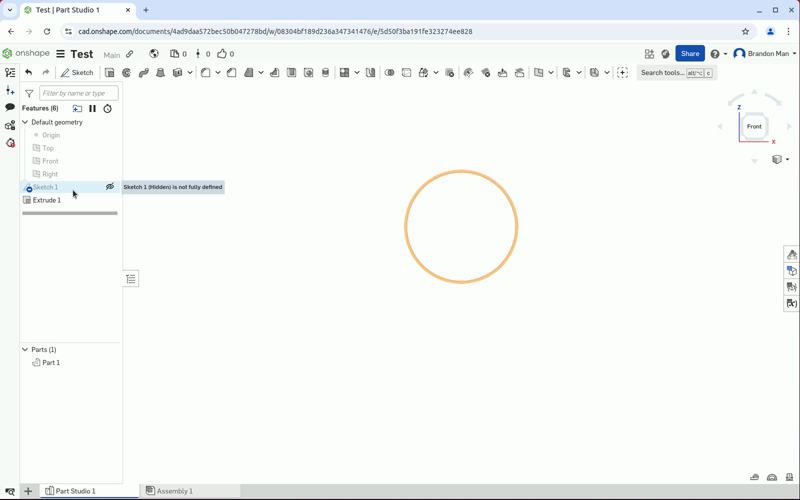
click(73, 189)
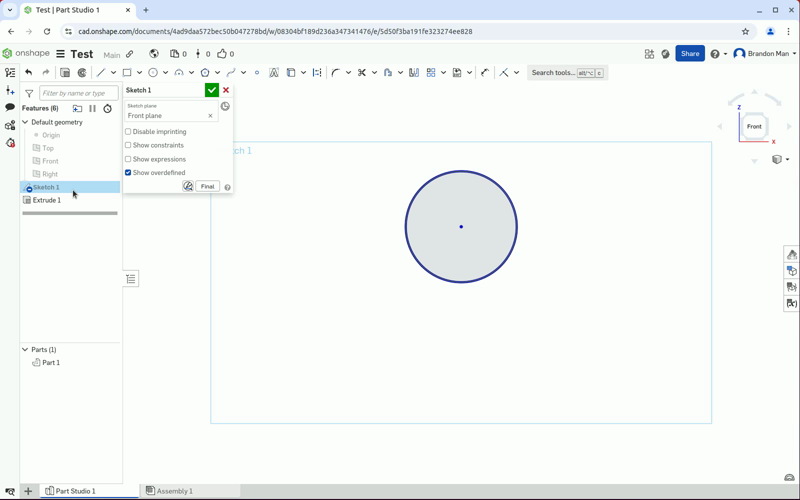
mouse_move(229, 92)
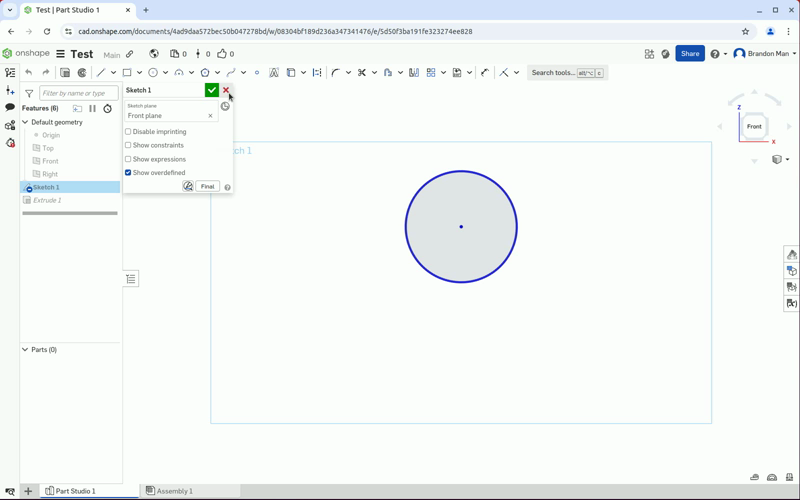
click(229, 92)
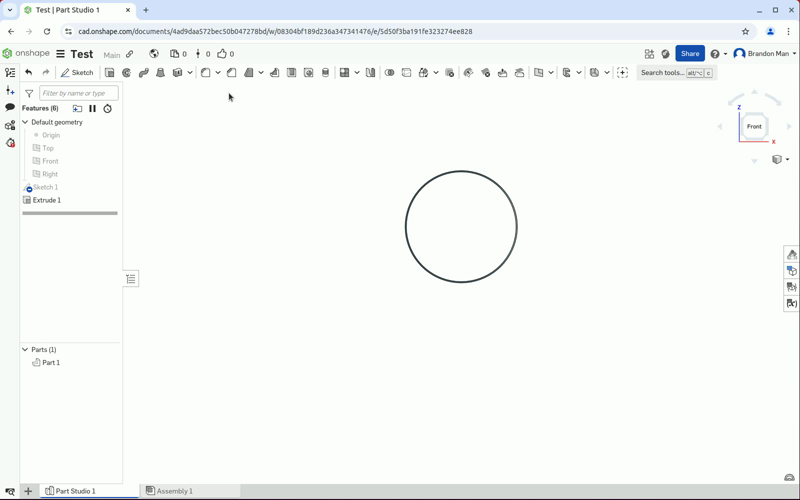
mouse_move(73, 352)
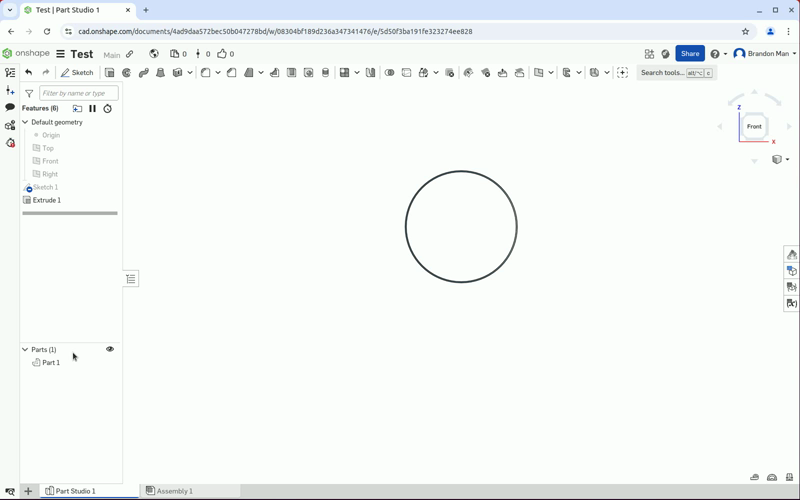
key(y)
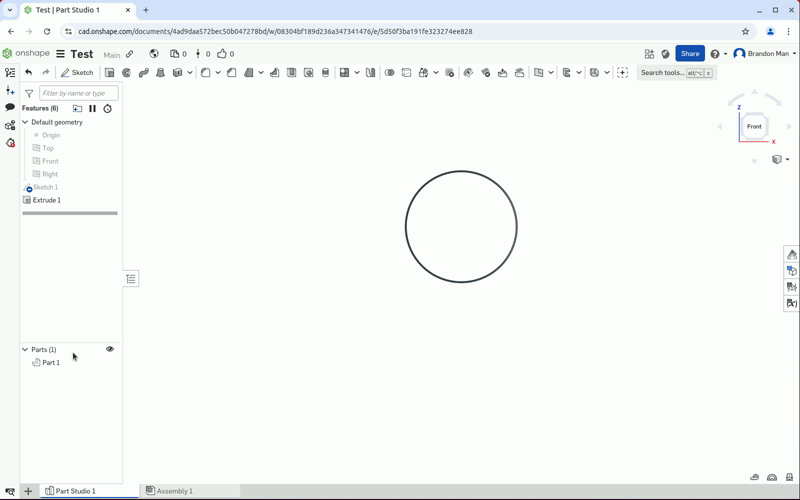
key(shift+p)
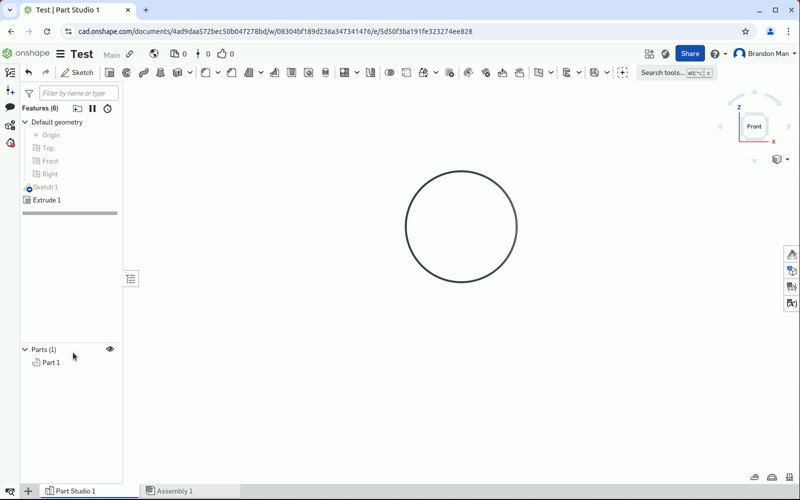
key(space)
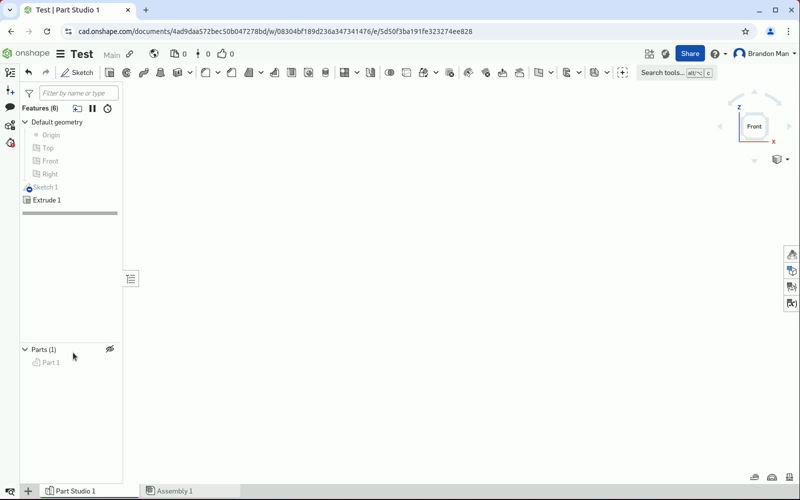
key_down(shift)
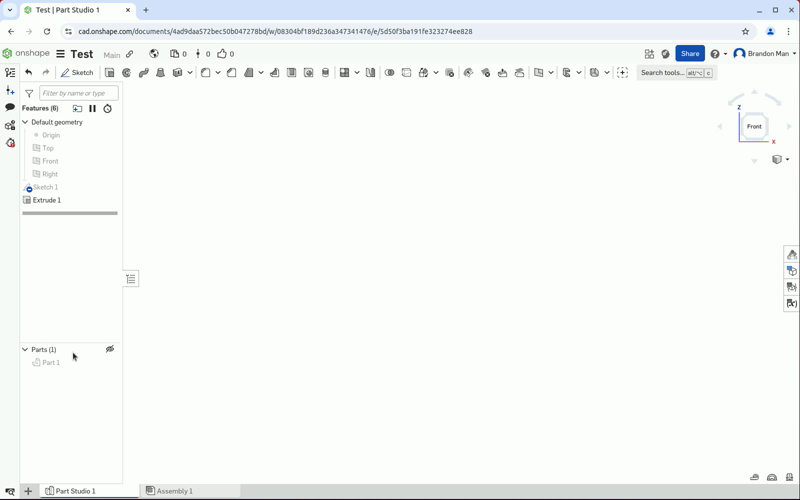
key(left)
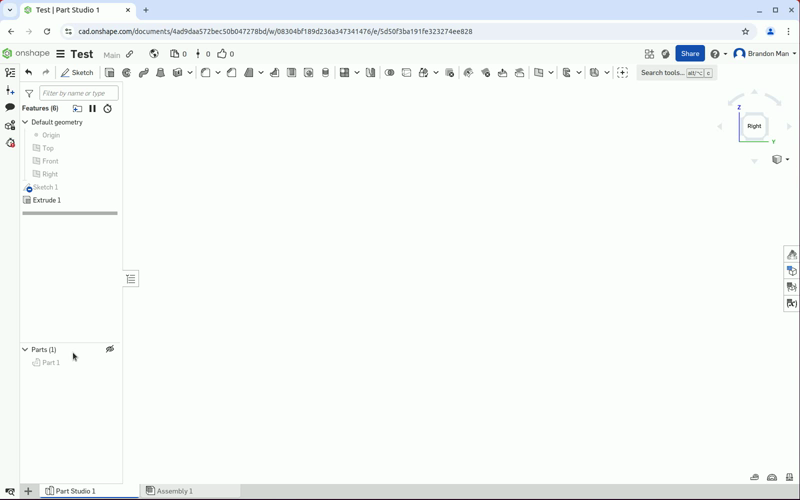
key_up(shift)
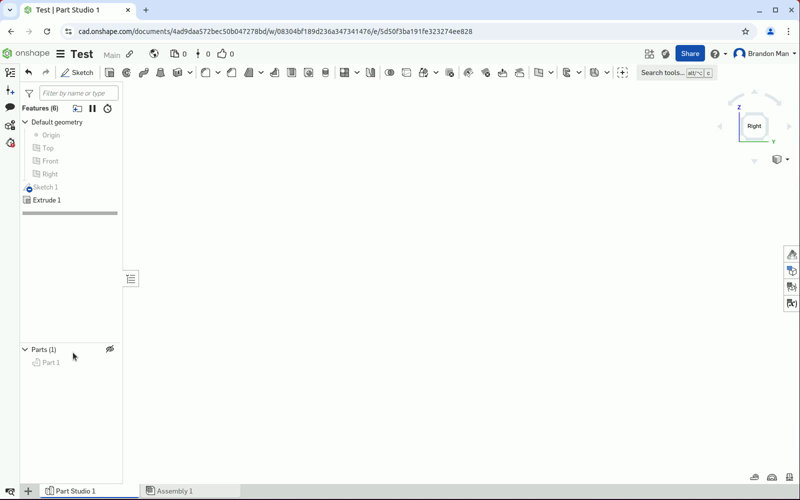
mouse_move(73, 352)
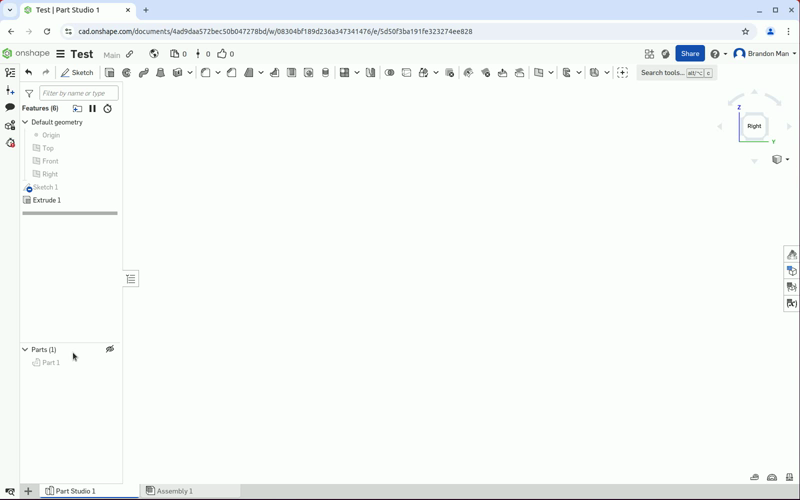
key(shift+y)
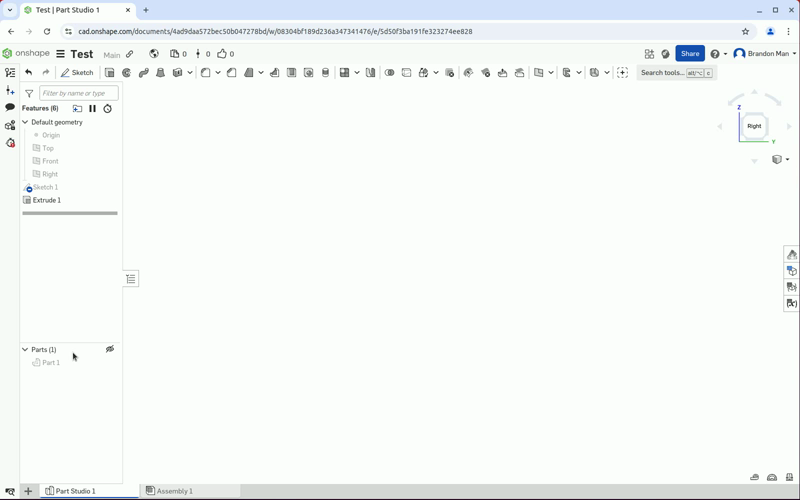
key(shift+s)
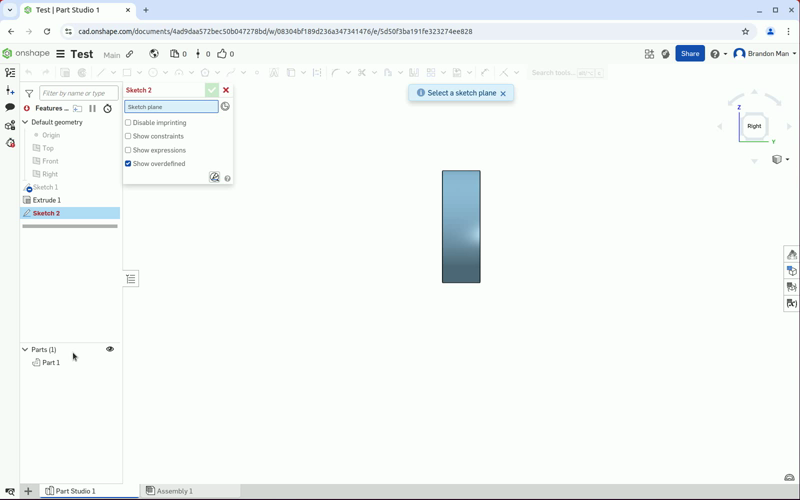
mouse_move(73, 176)
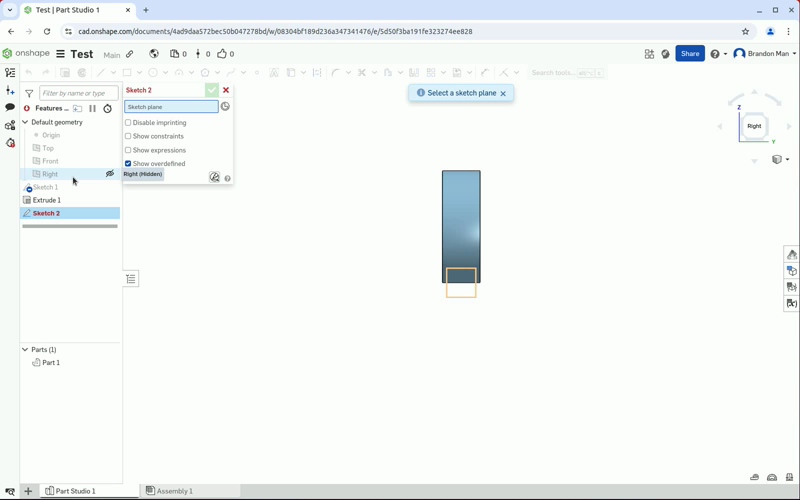
click(73, 176)
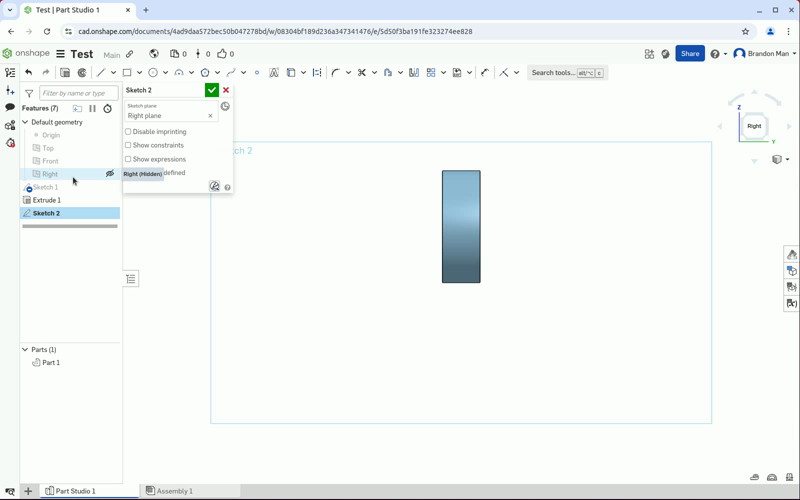
mouse_move(73, 352)
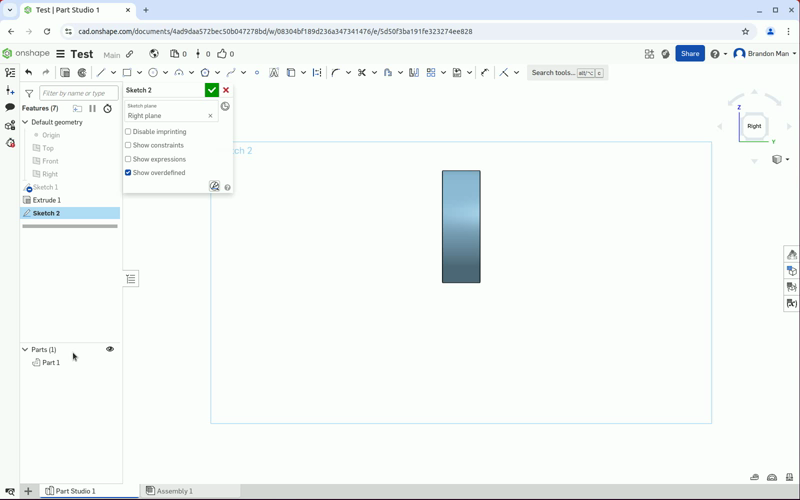
key(y)
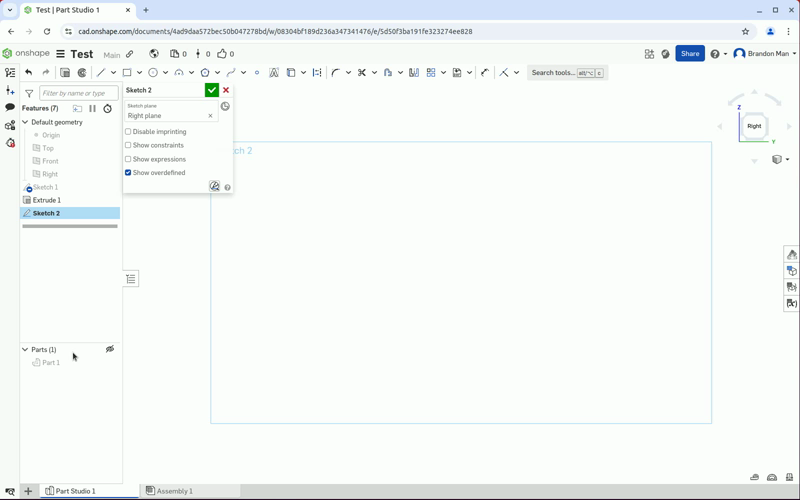
key(l)
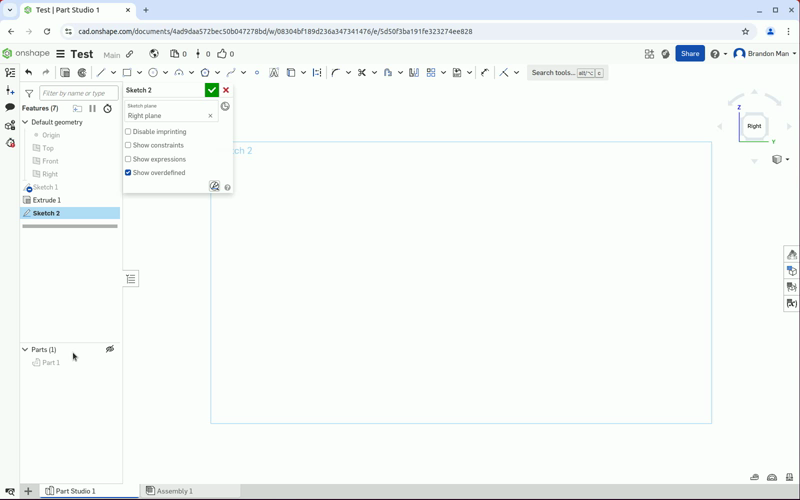
key_down(shift)
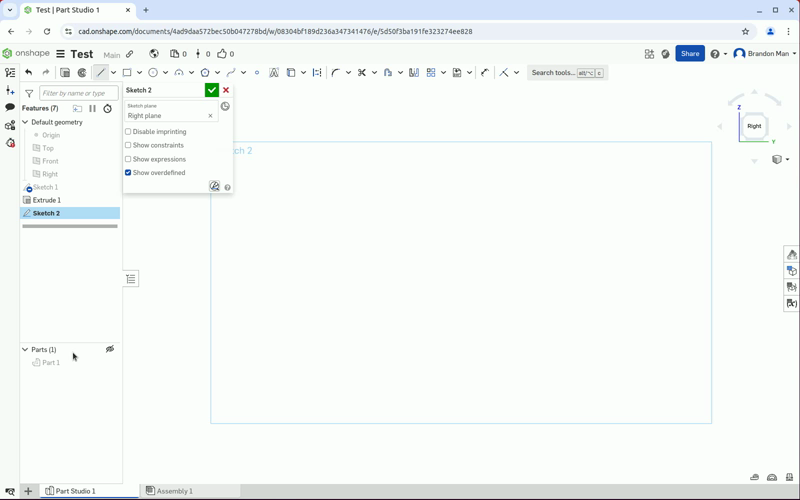
mouse_move(452, 170)
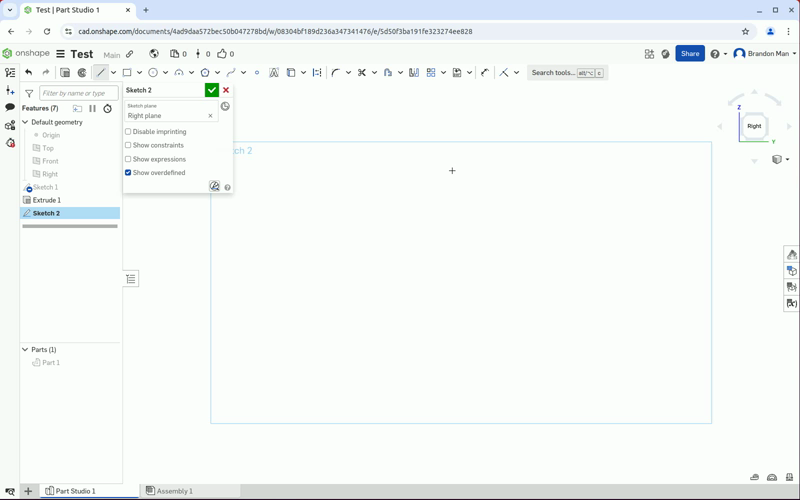
click(452, 170)
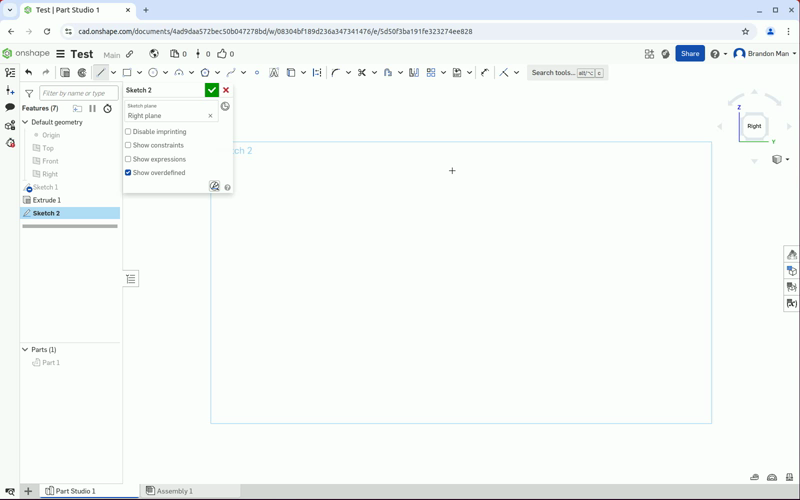
key_up(shift)
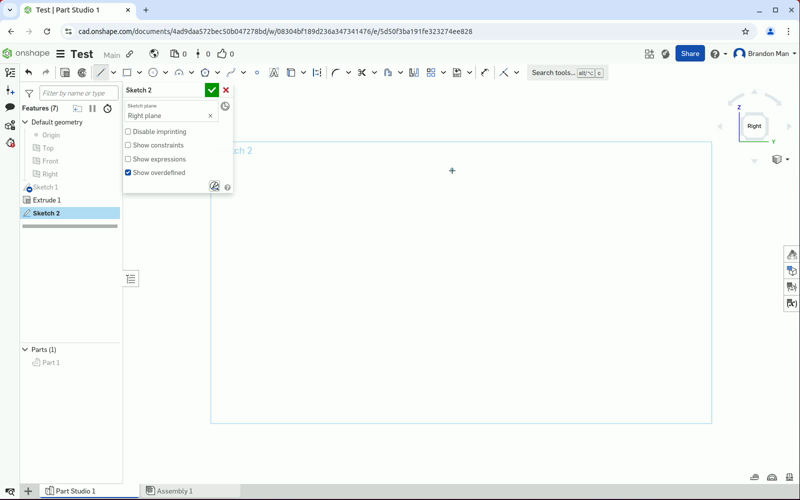
key_down(shift)
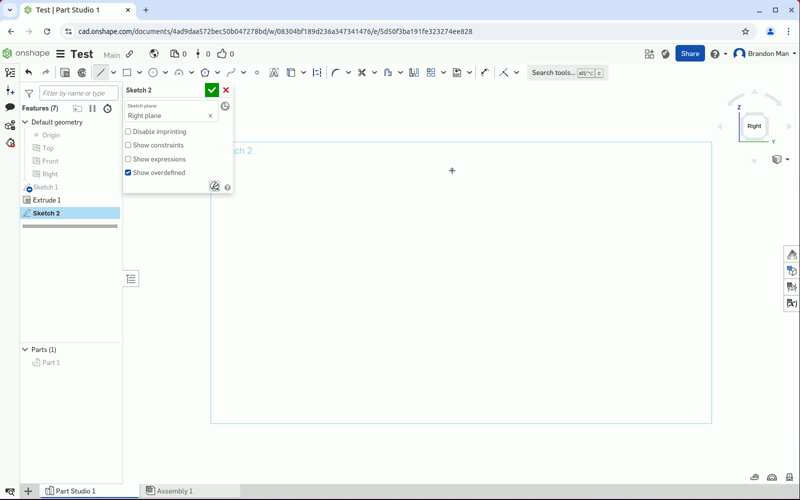
mouse_move(470, 297)
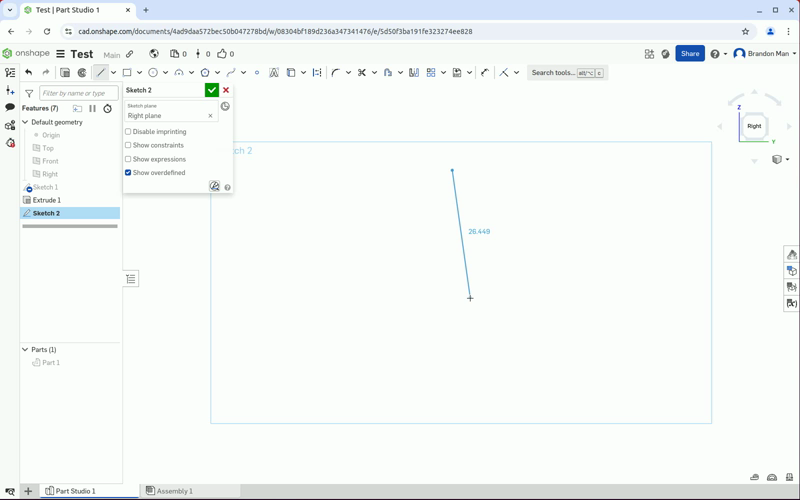
click(470, 297)
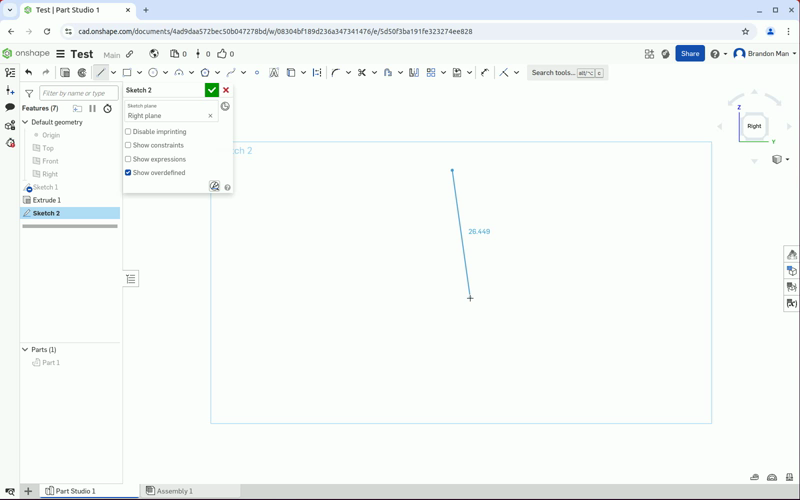
key_up(shift)
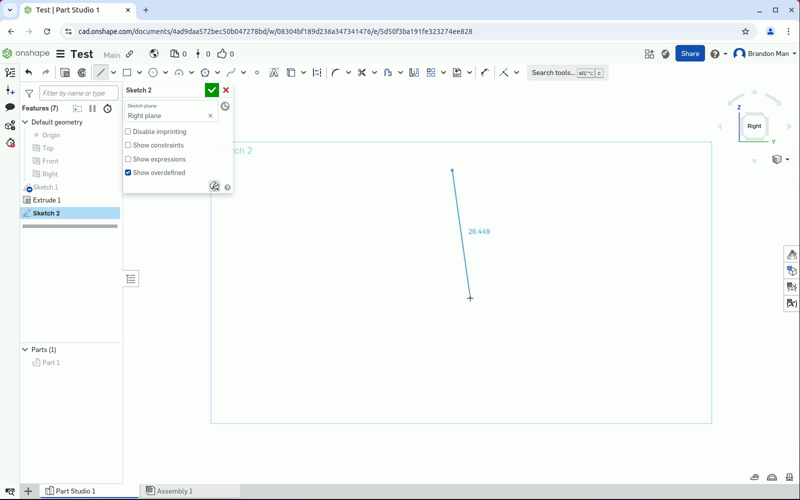
key_down(shift)
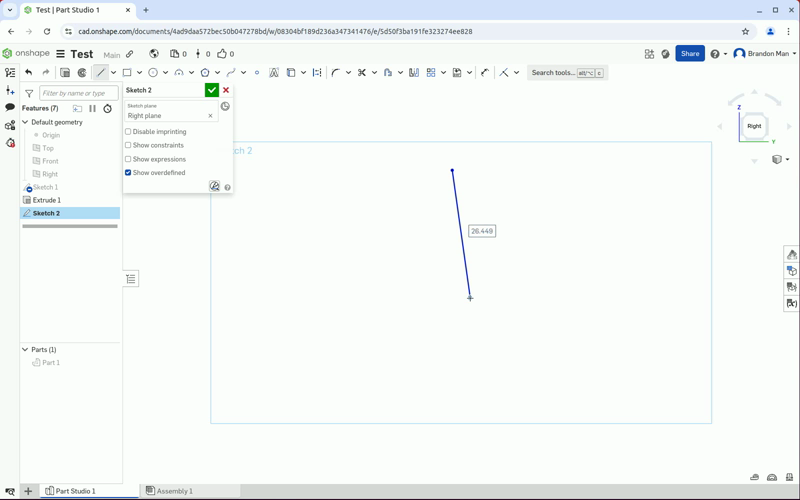
mouse_move(500, 297)
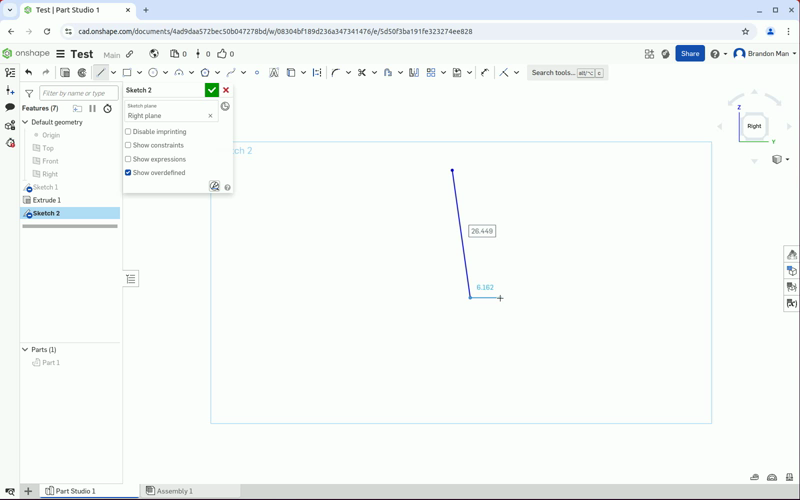
mouse_move(480, 297)
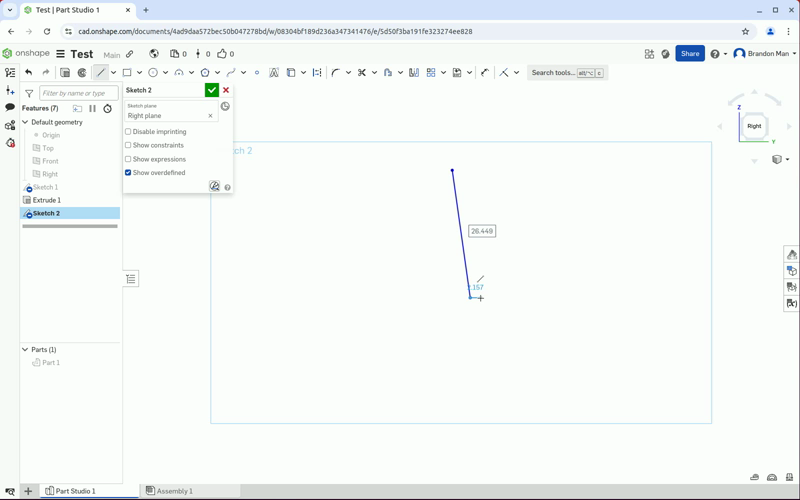
click(480, 297)
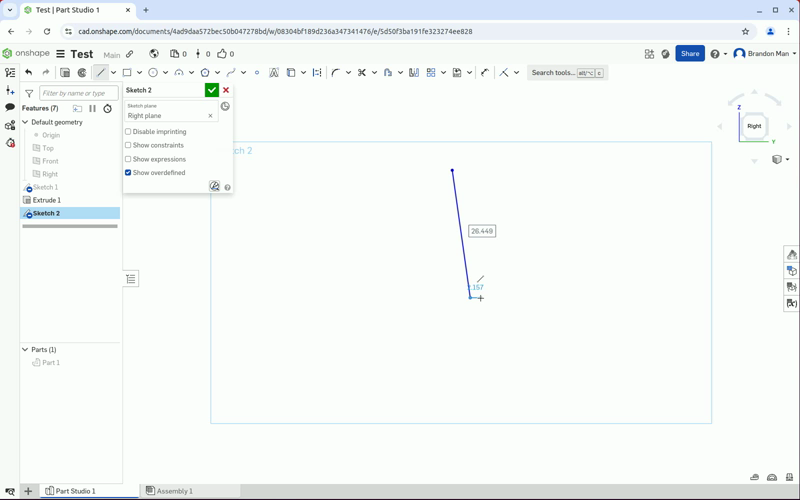
key_up(shift)
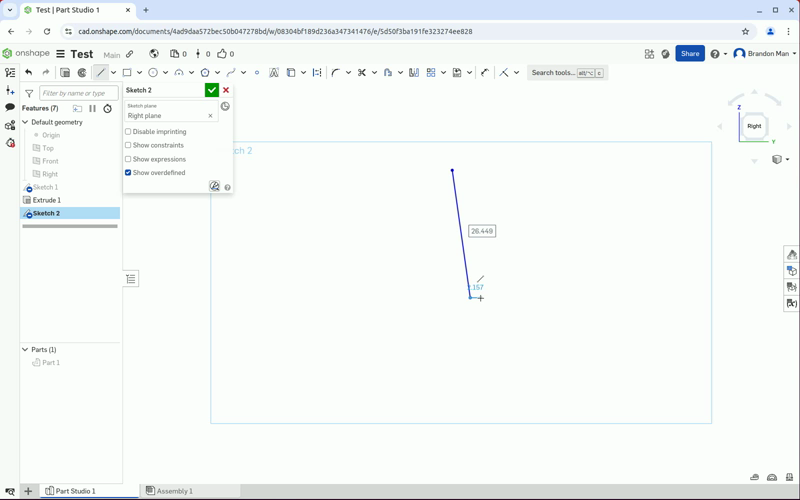
key_down(shift)
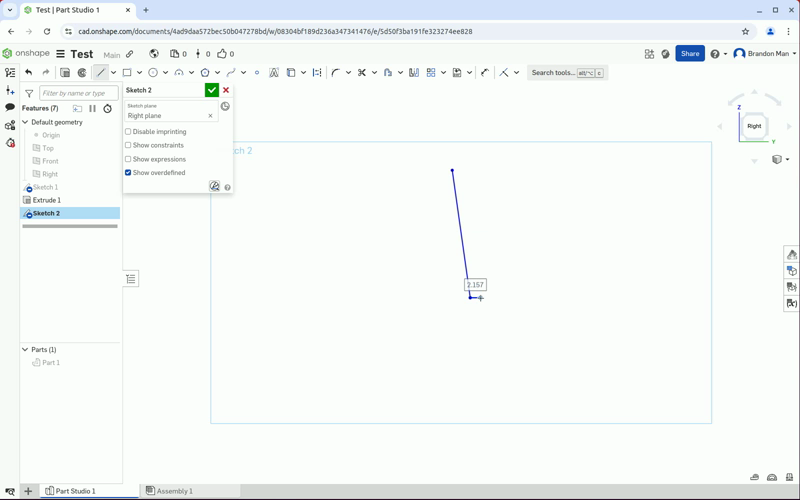
mouse_move(480, 170)
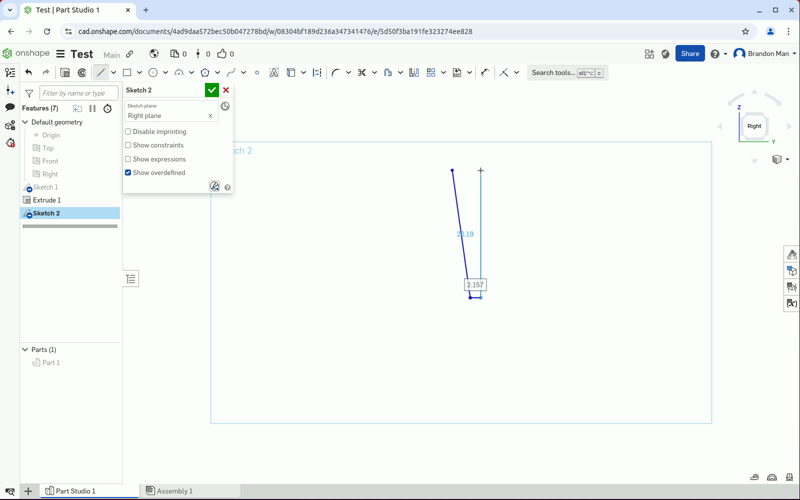
click(480, 170)
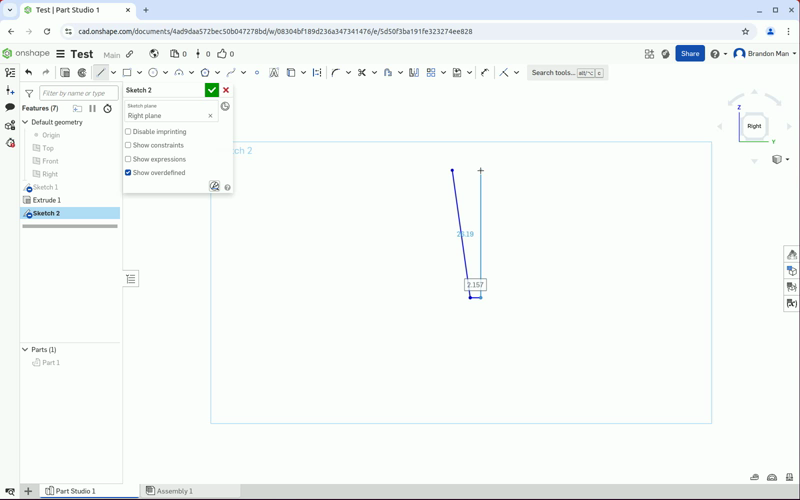
key_up(shift)
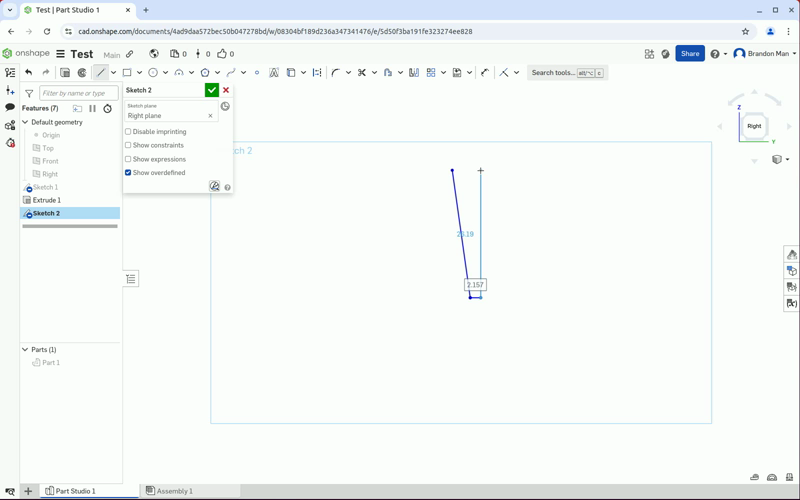
mouse_move(510, 170)
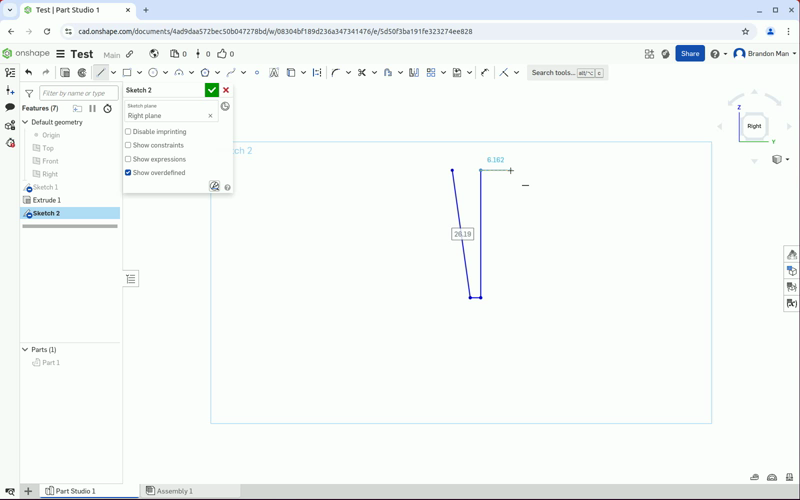
key_down(shift)
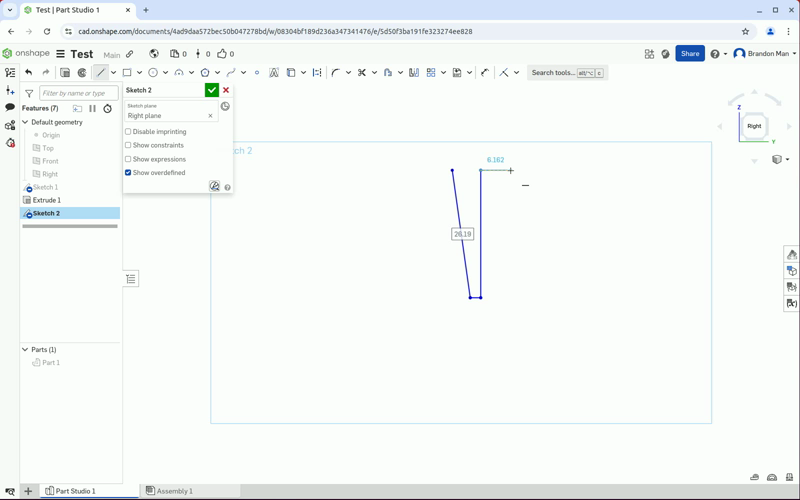
mouse_move(452, 170)
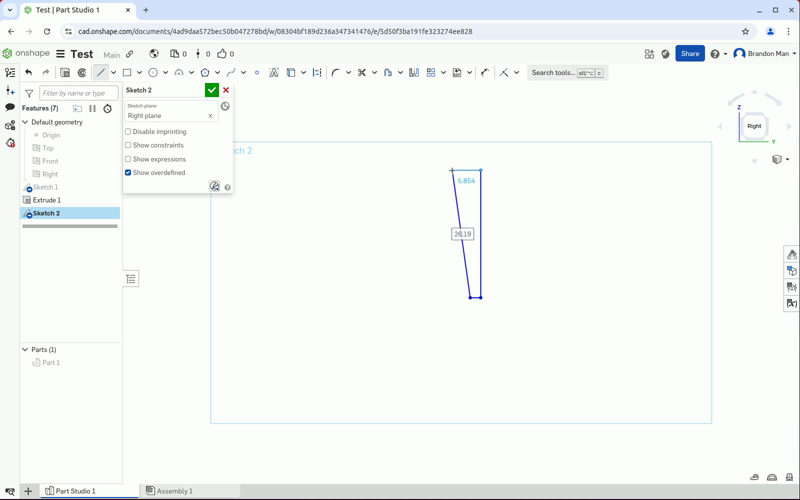
key_up(shift)
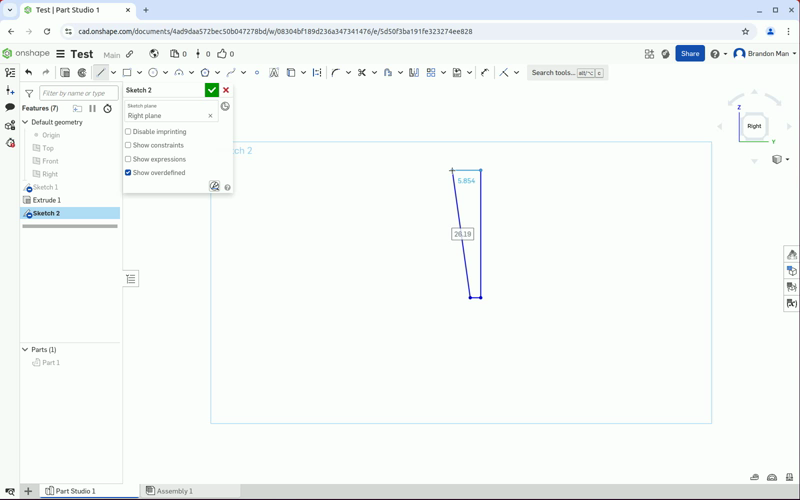
click(452, 170)
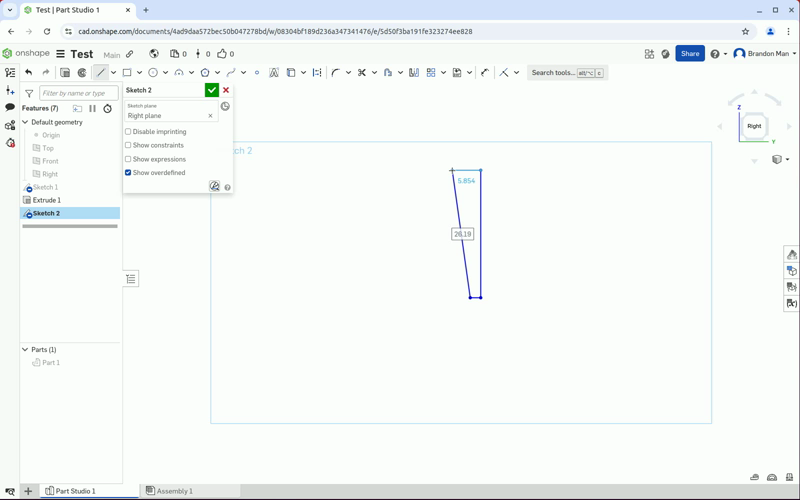
key(esc)
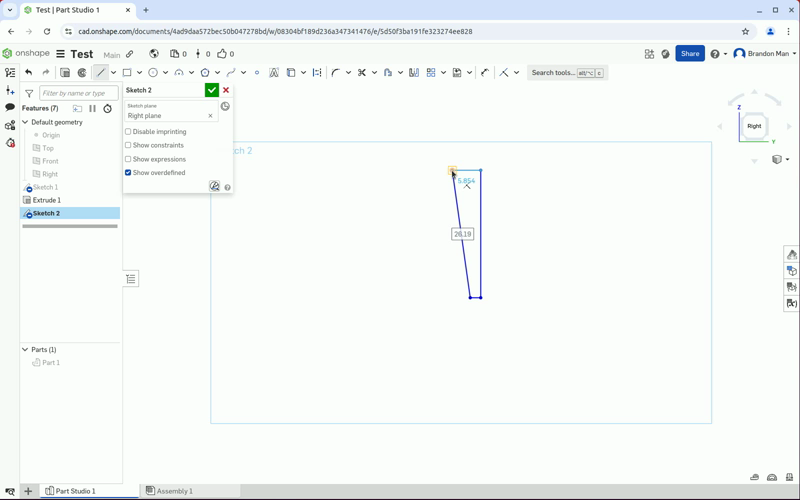
mouse_move(466, 199)
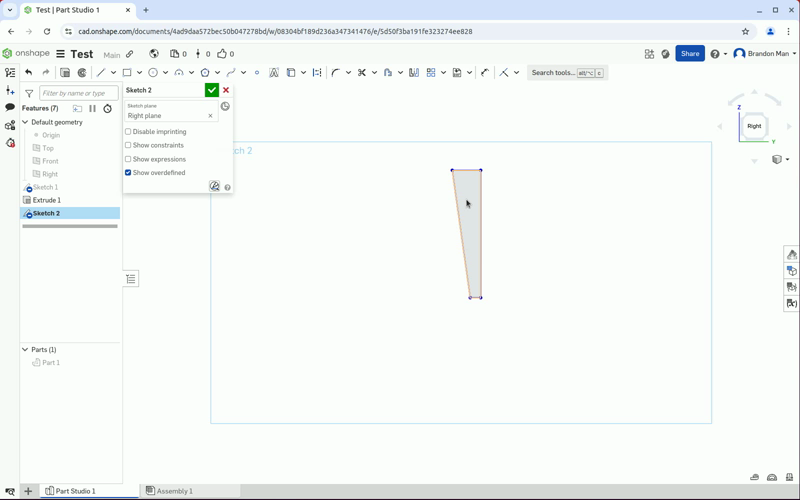
click(466, 199)
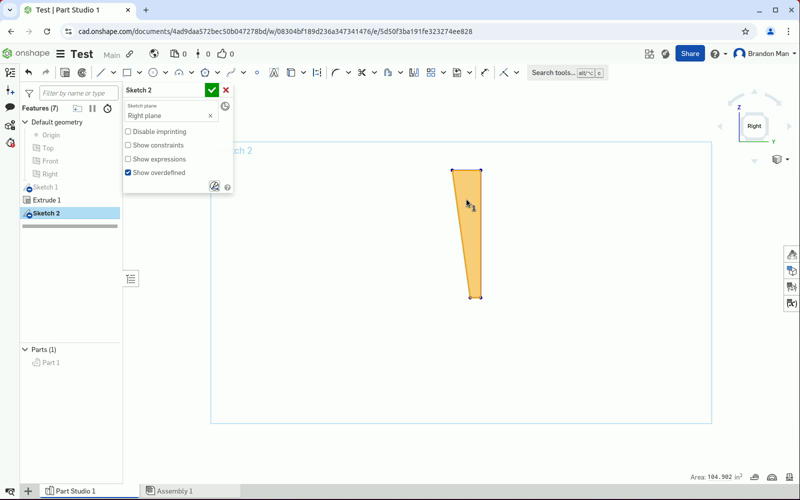
mouse_move(73, 352)
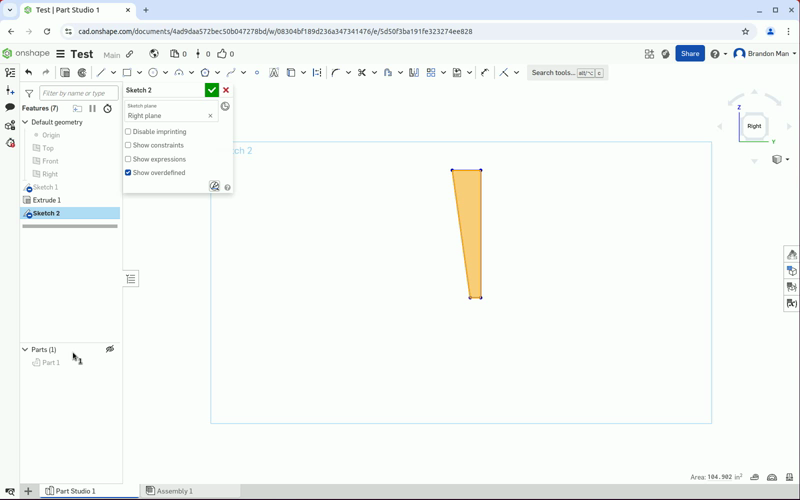
key(shift+y)
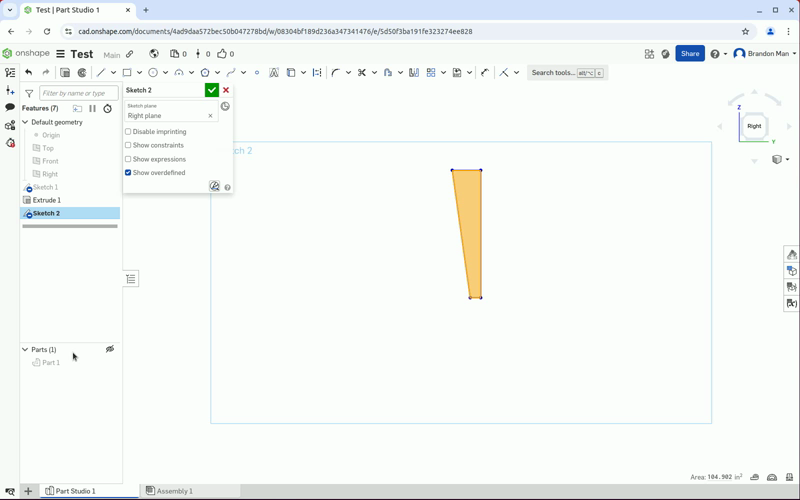
key(shift+e)
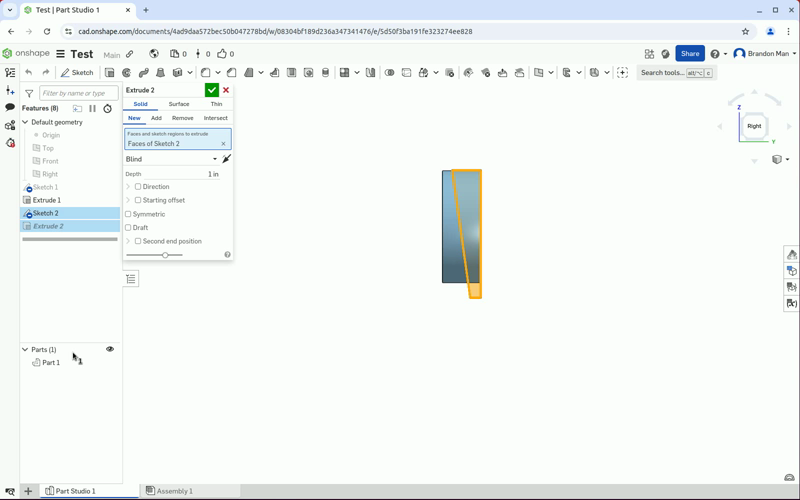
mouse_move(143, 106)
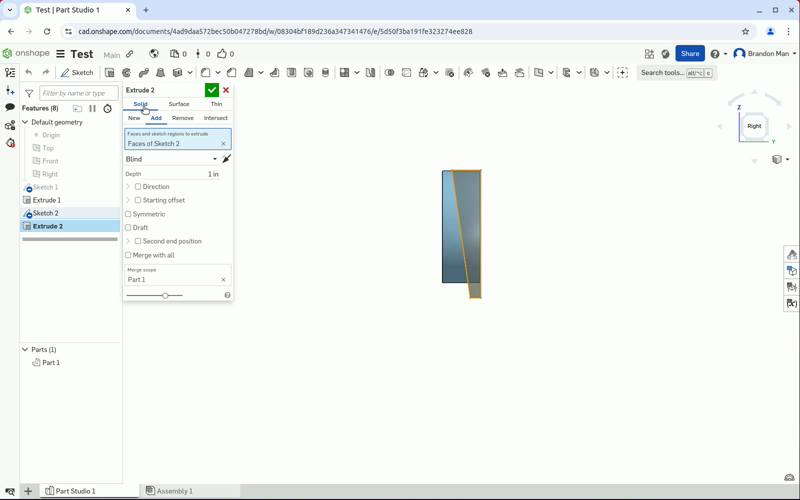
click(143, 106)
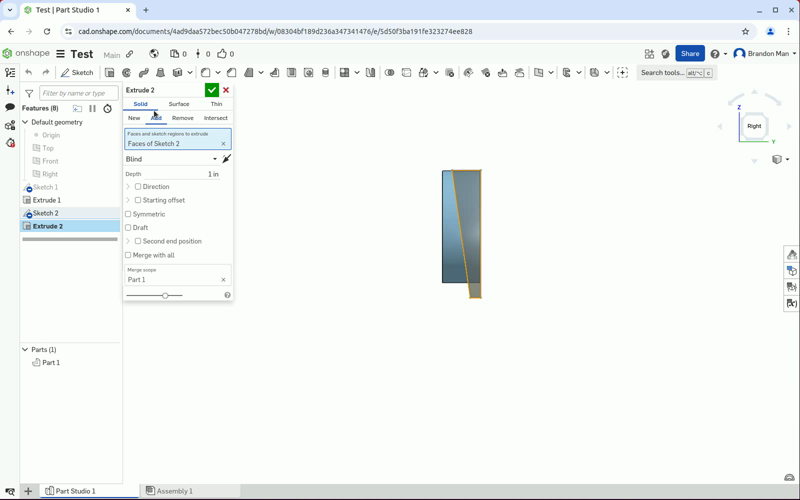
mouse_move(186, 120)
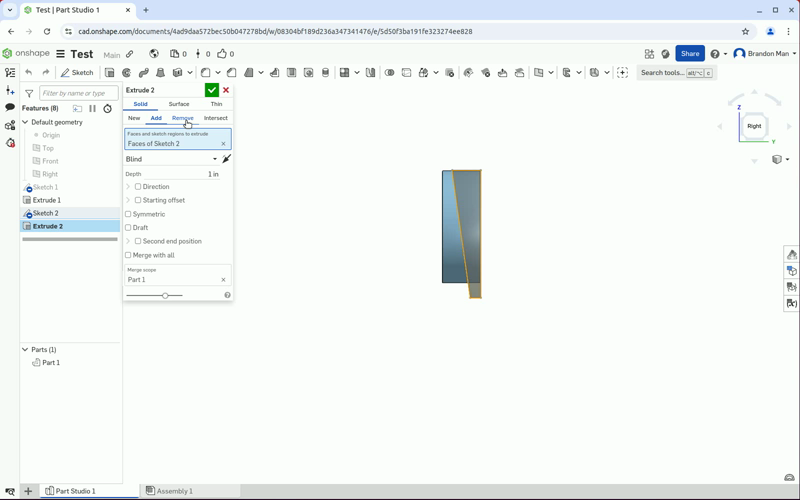
click(186, 120)
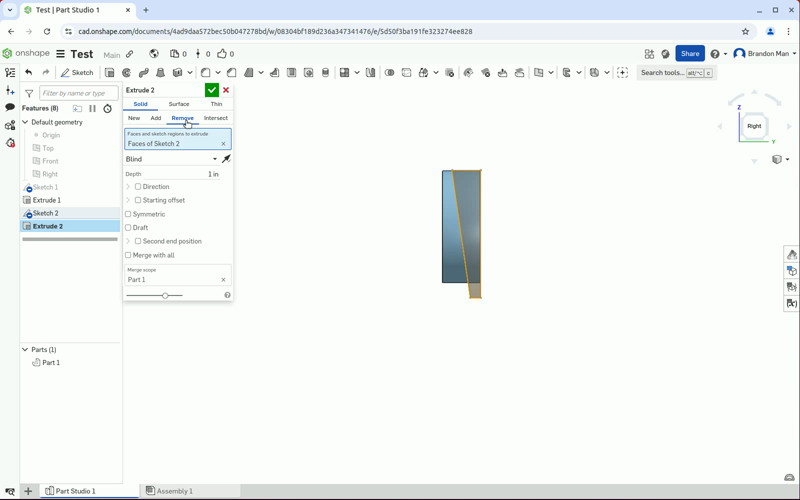
key(tab, 4)
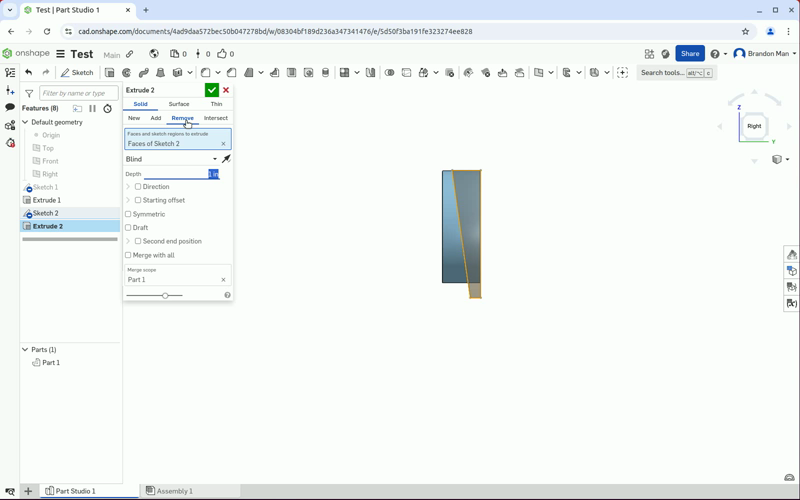
text(26.96)
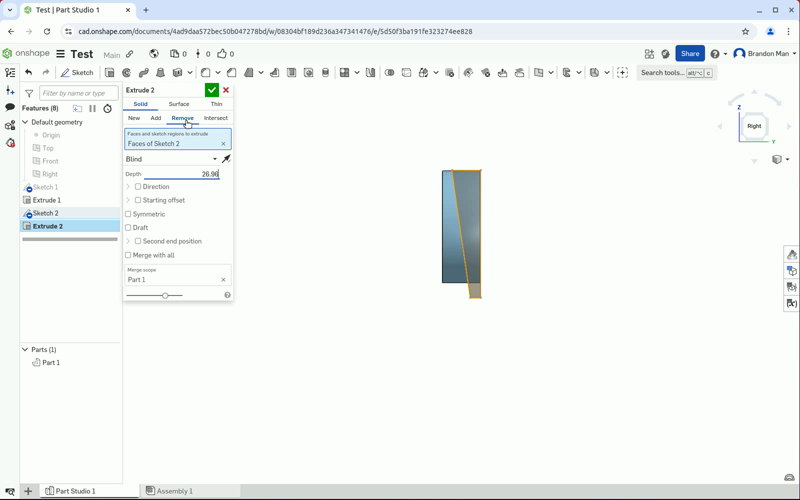
key(tab, 3)
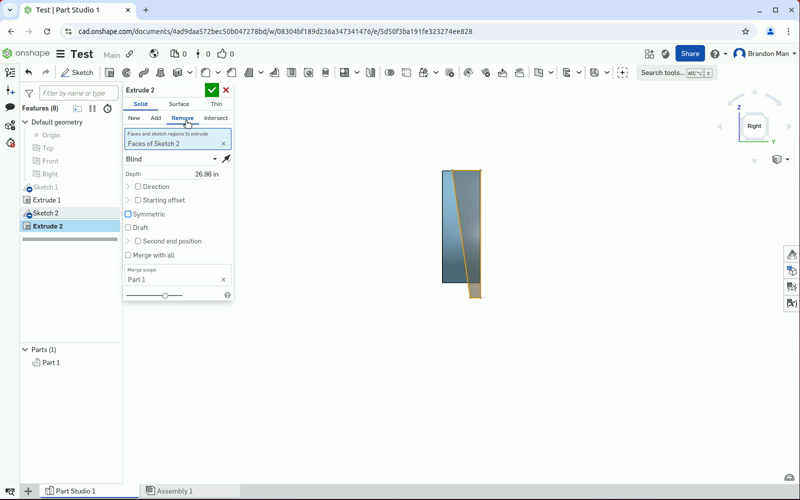
key(space)
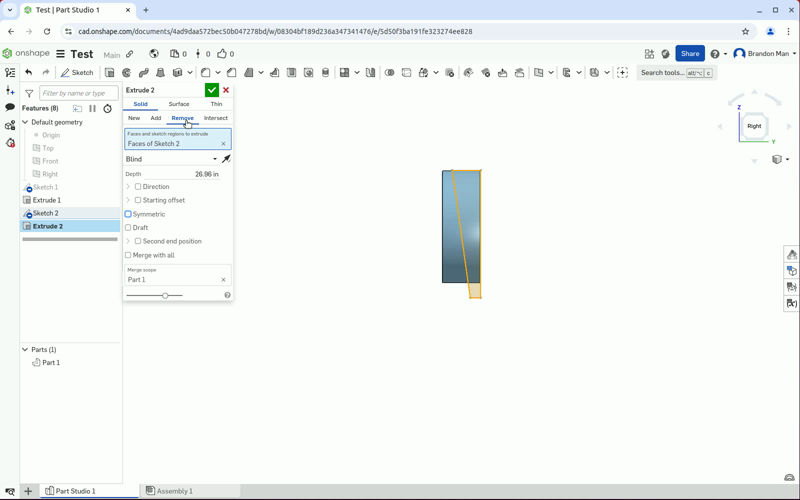
key(tab, 2)
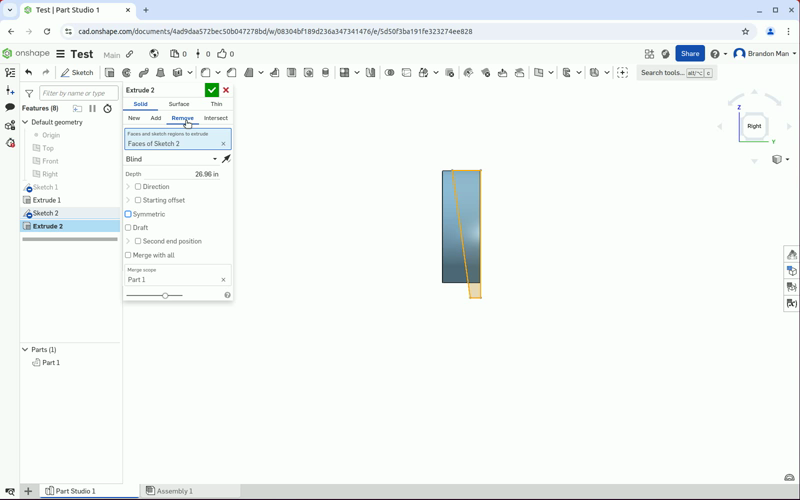
key(space)
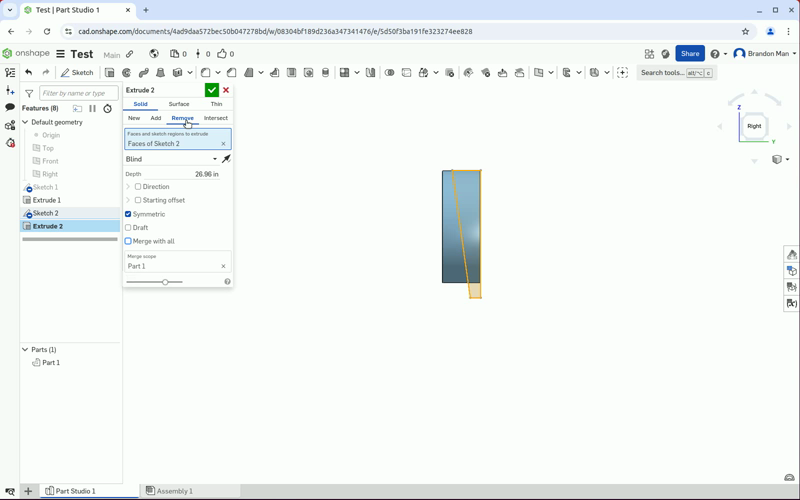
key(enter)
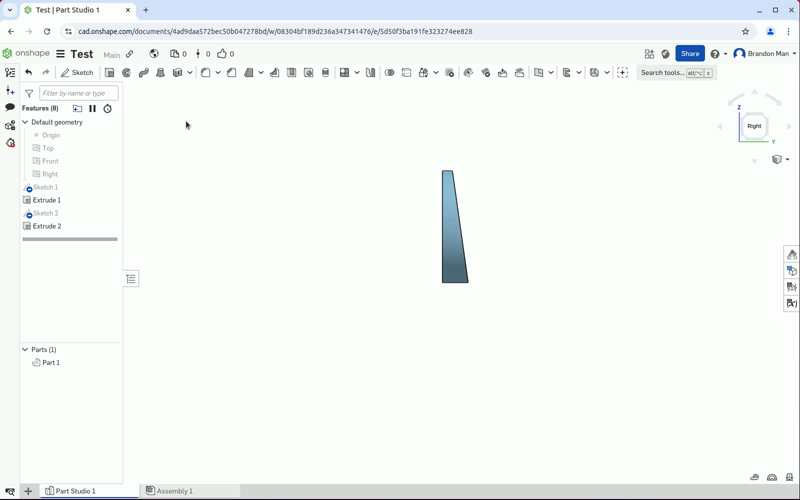
key(shift+h)
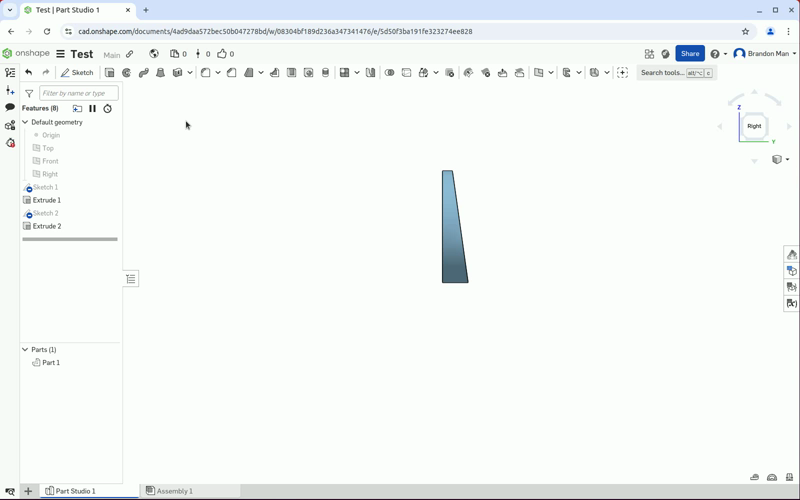
key(shift+h)
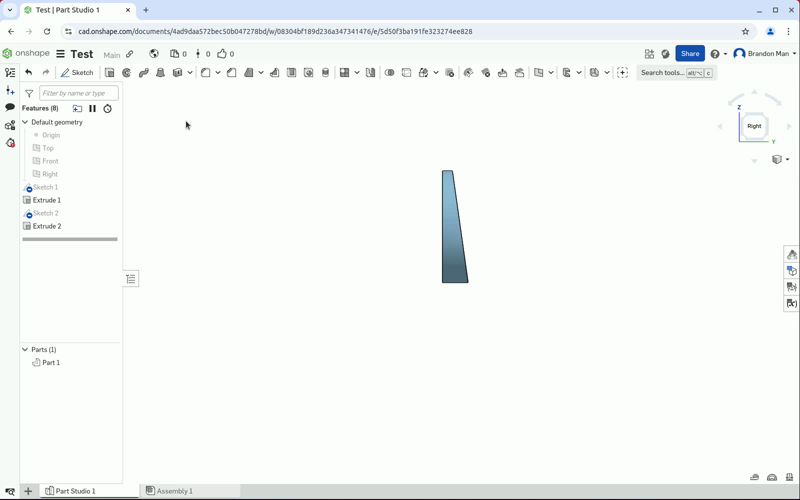
key(shift+7)
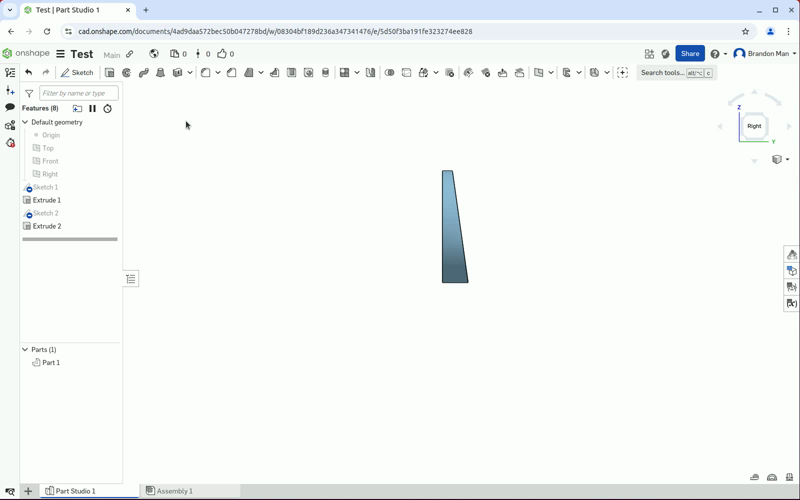
key(right, 2)
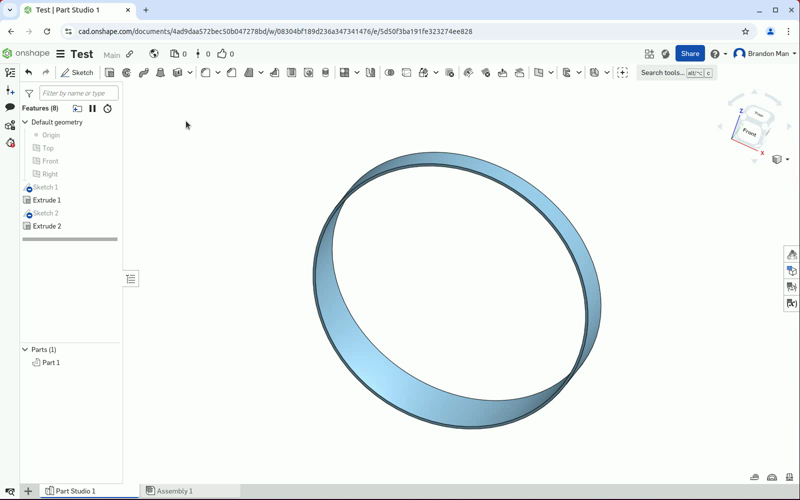
key(down, 2)
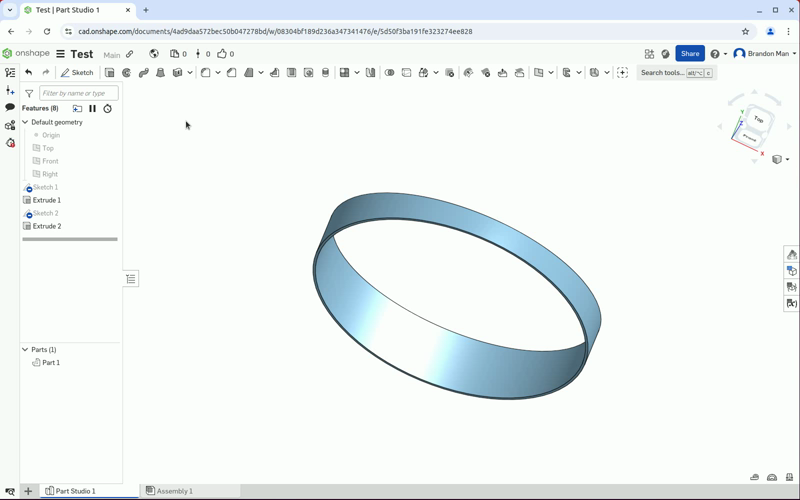
key(up, 2)
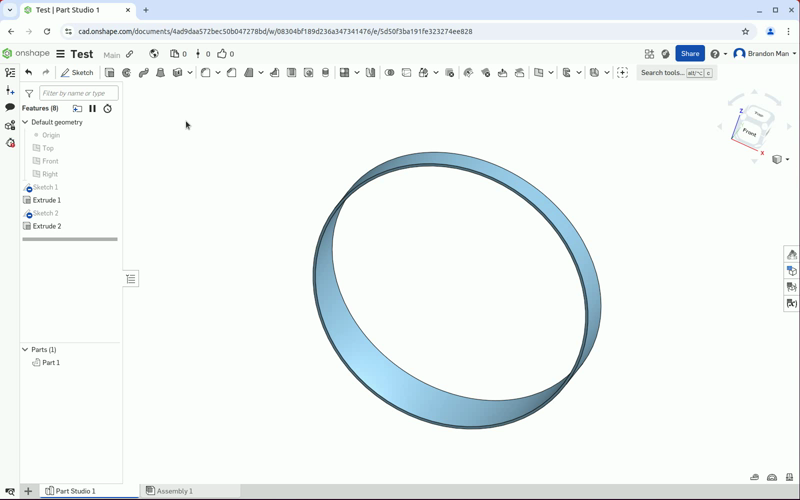
key(left, 2)
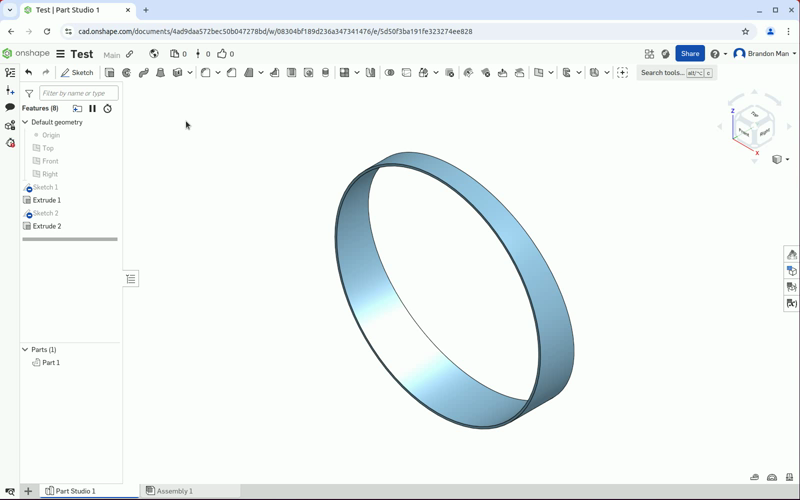
mouse_move(73, 189)
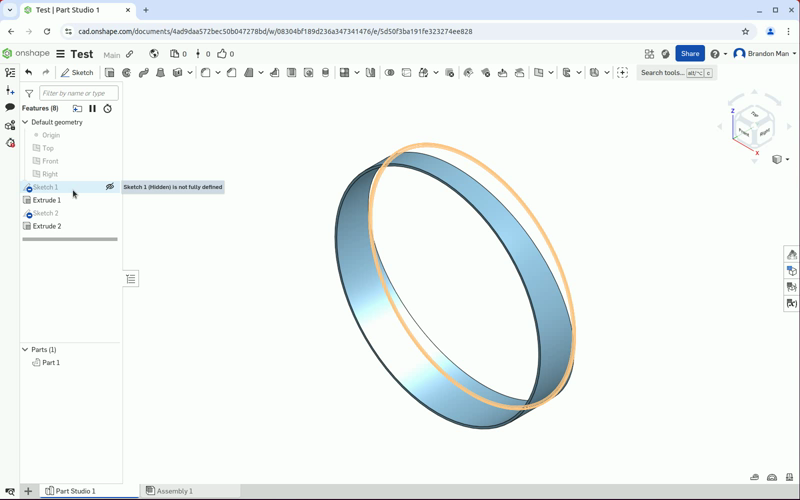
click(73, 189)